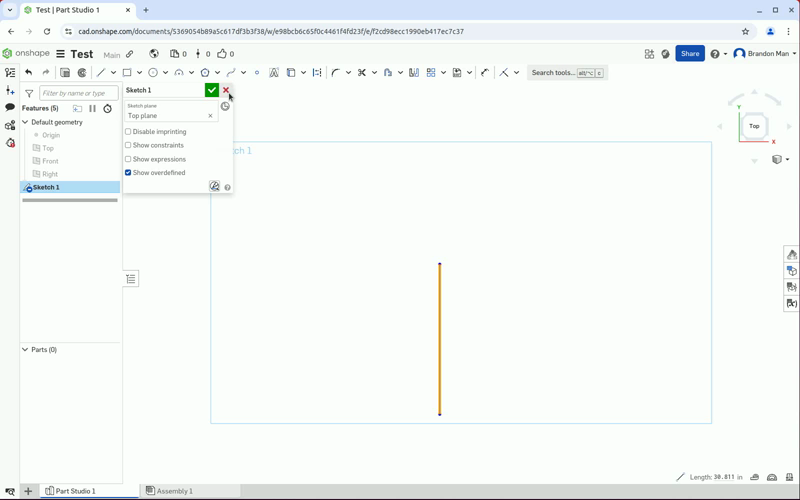
key(shift+h)
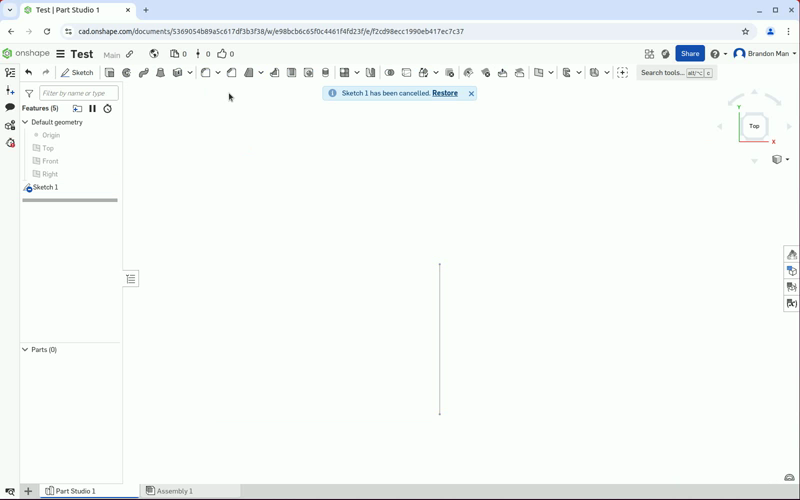
key(shift+s)
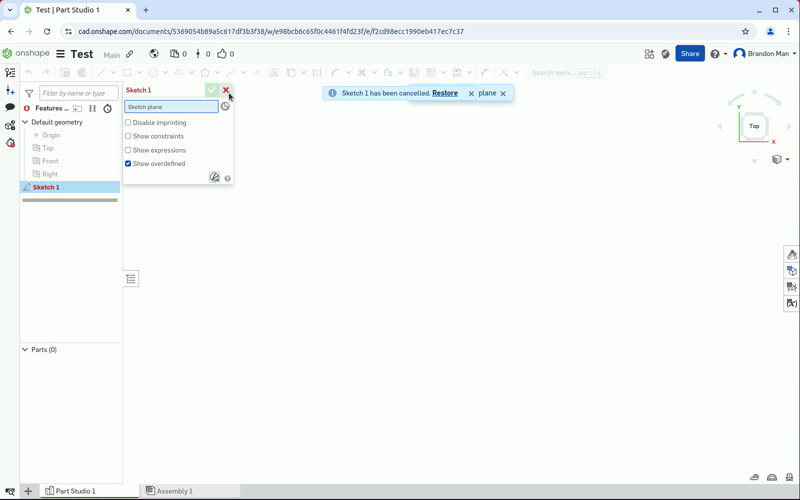
mouse_move(73, 150)
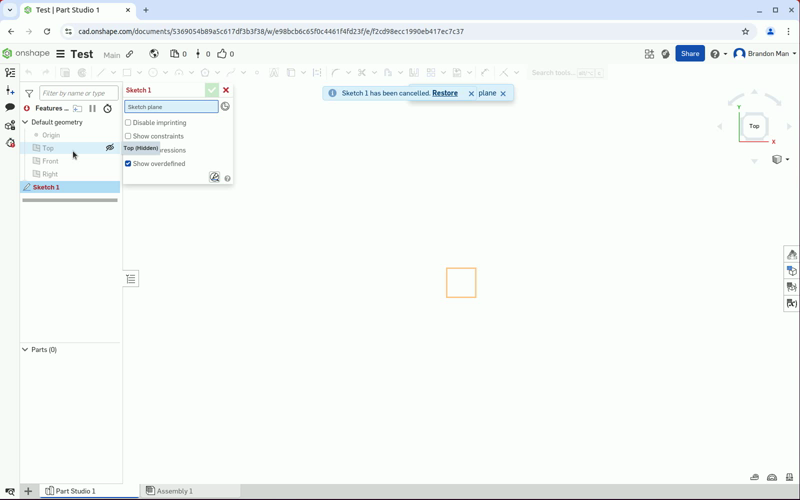
click(73, 150)
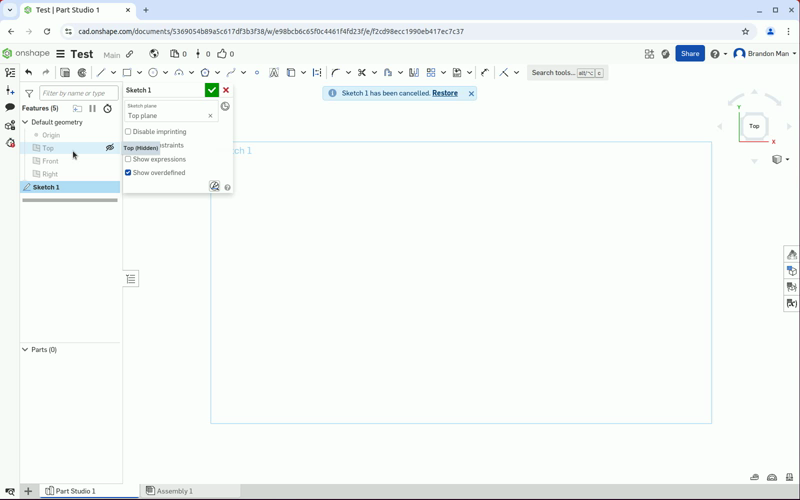
mouse_move(73, 352)
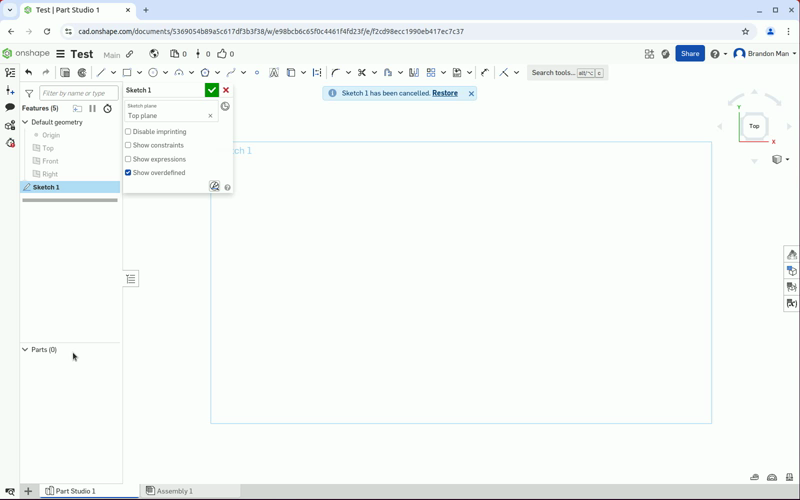
key(y)
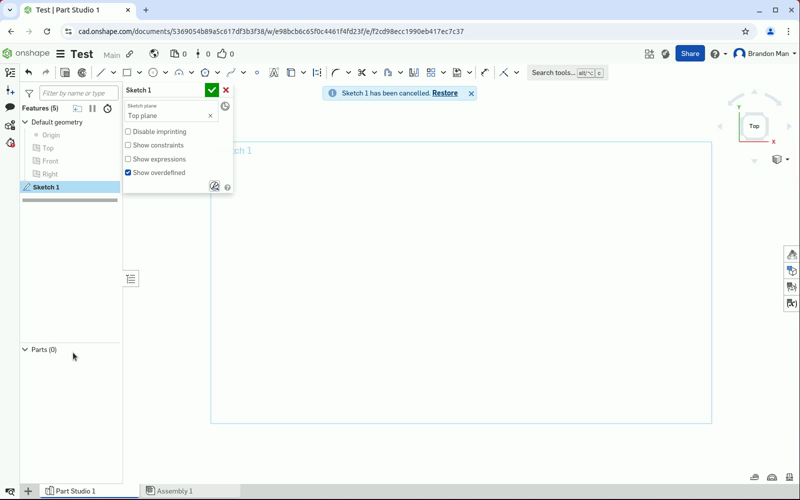
key(l)
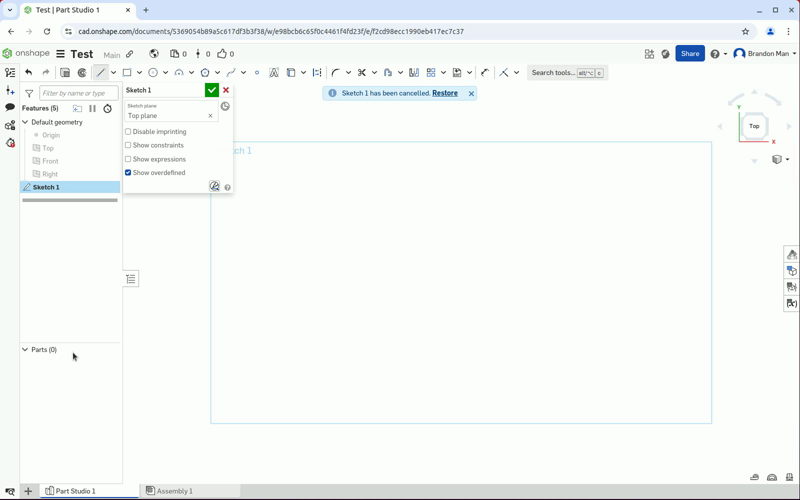
key_down(shift)
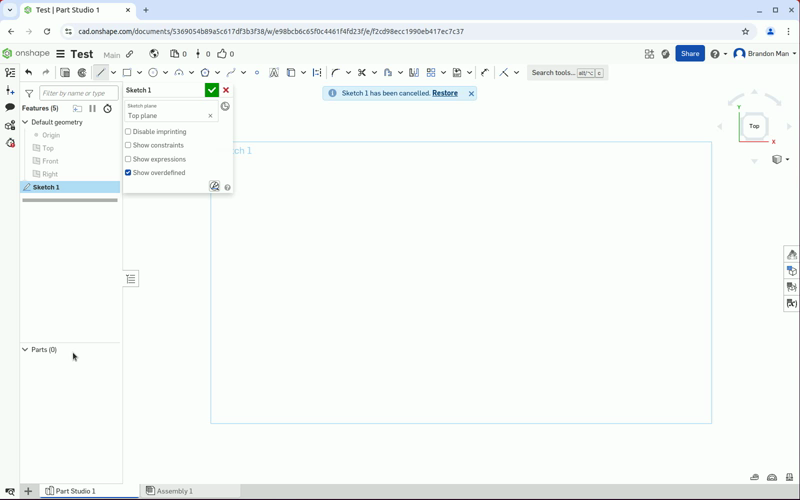
mouse_move(460, 282)
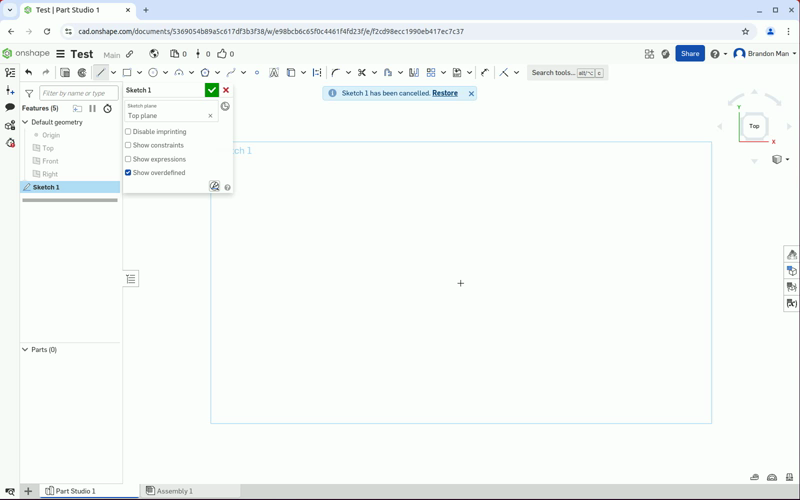
click(460, 282)
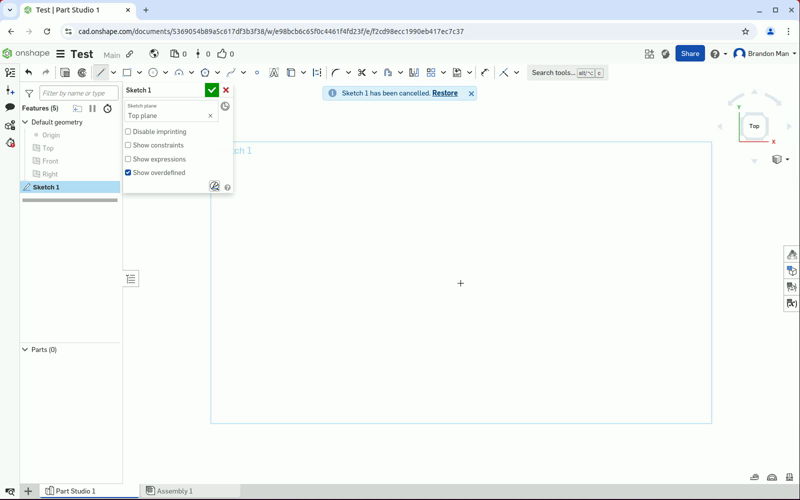
key_up(shift)
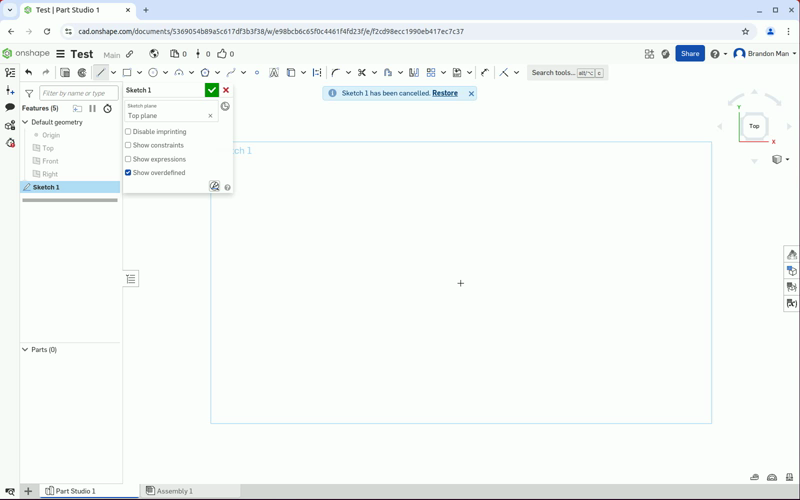
key_down(shift)
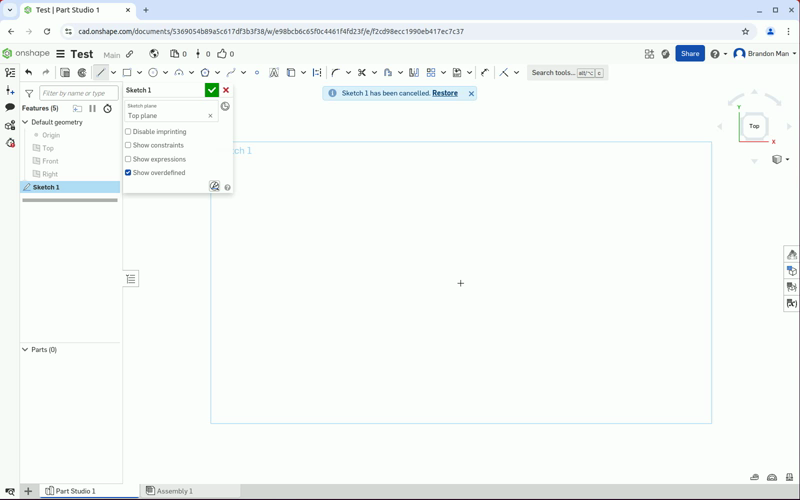
mouse_move(573, 282)
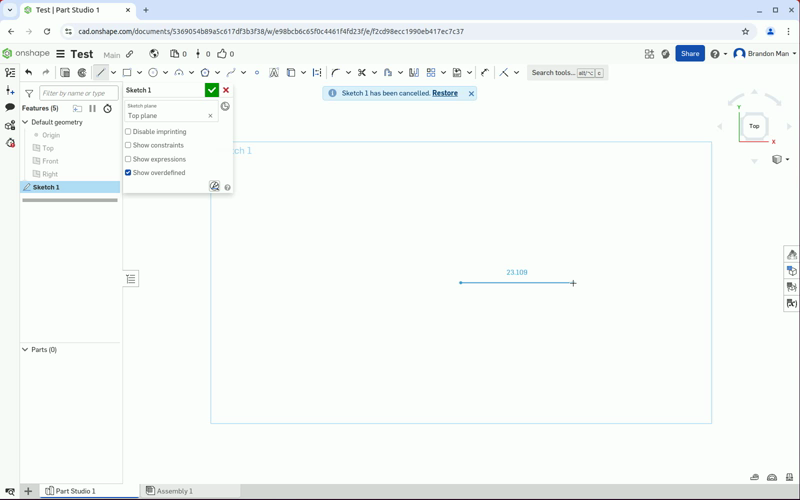
click(573, 282)
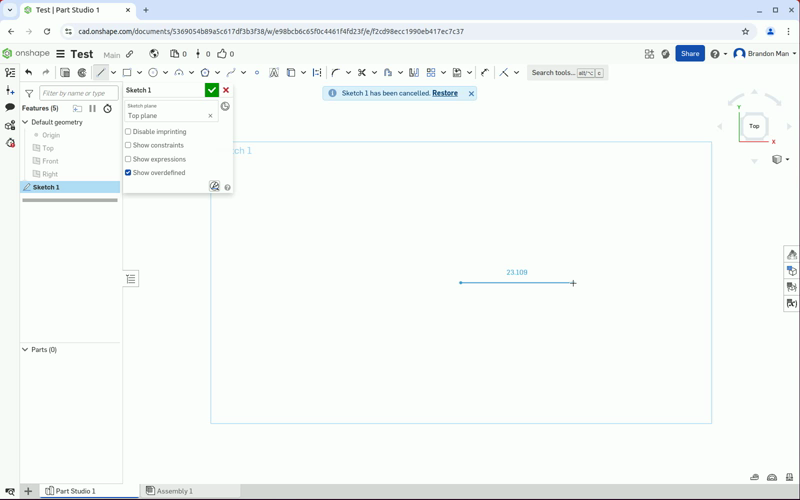
key_up(shift)
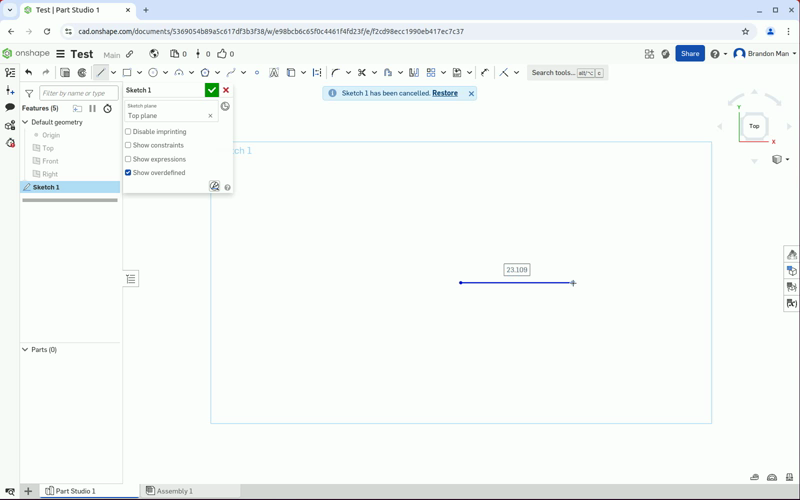
key_down(shift)
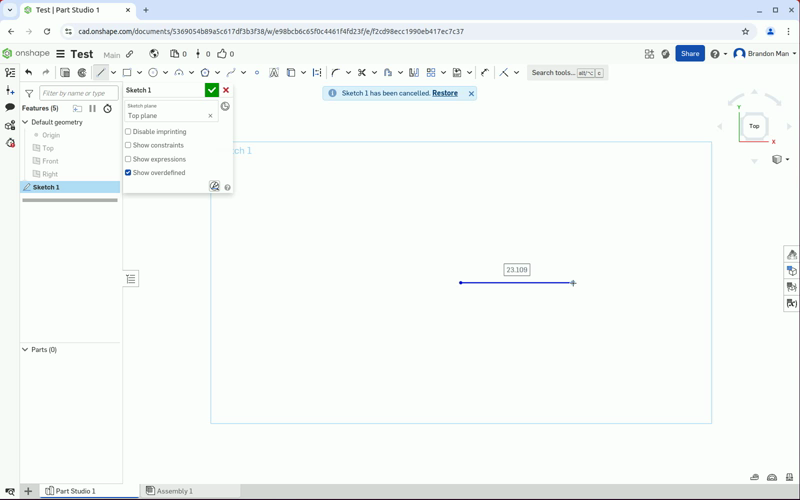
mouse_move(573, 170)
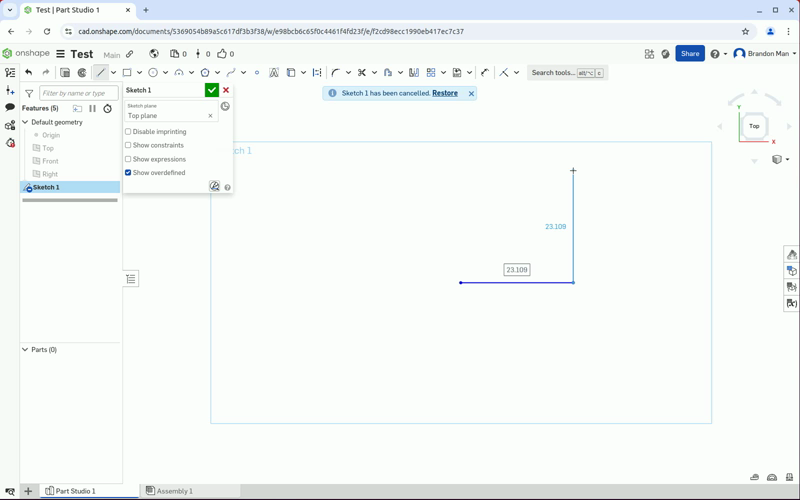
click(573, 170)
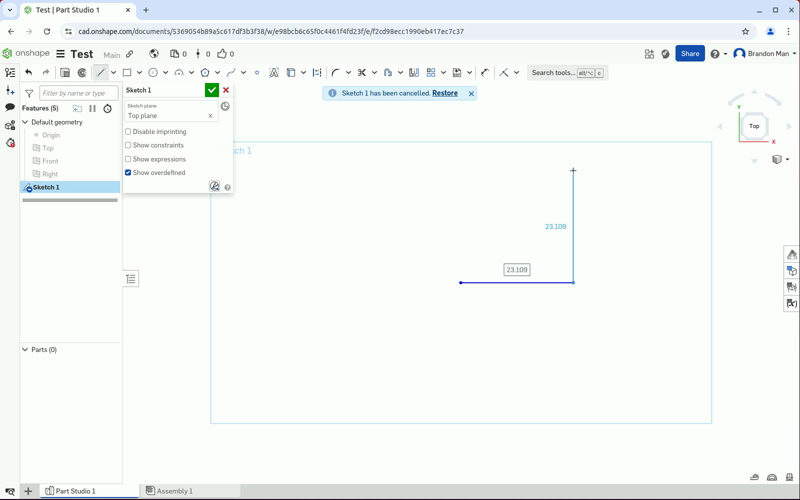
key_up(shift)
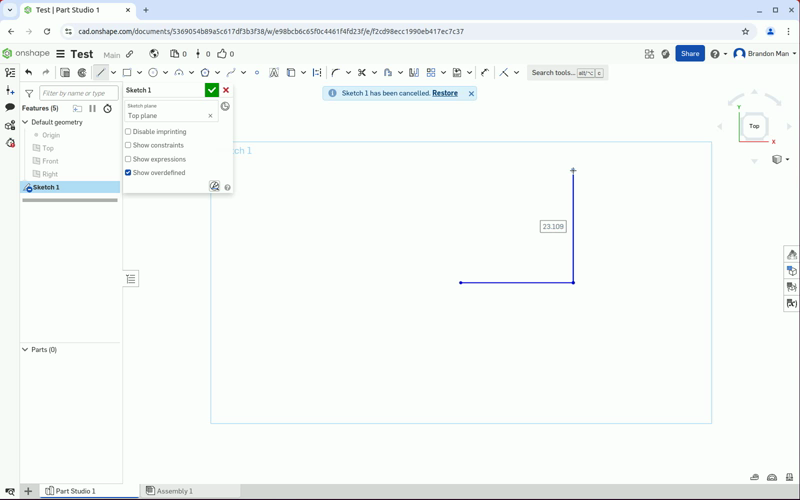
key_down(shift)
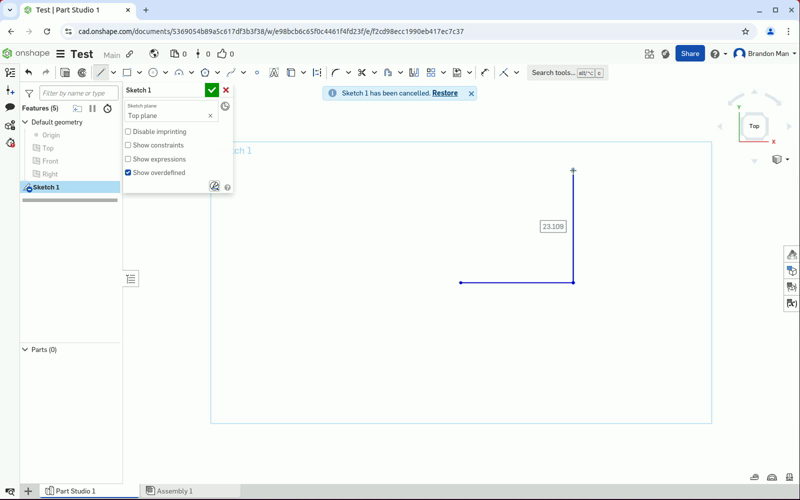
mouse_move(460, 170)
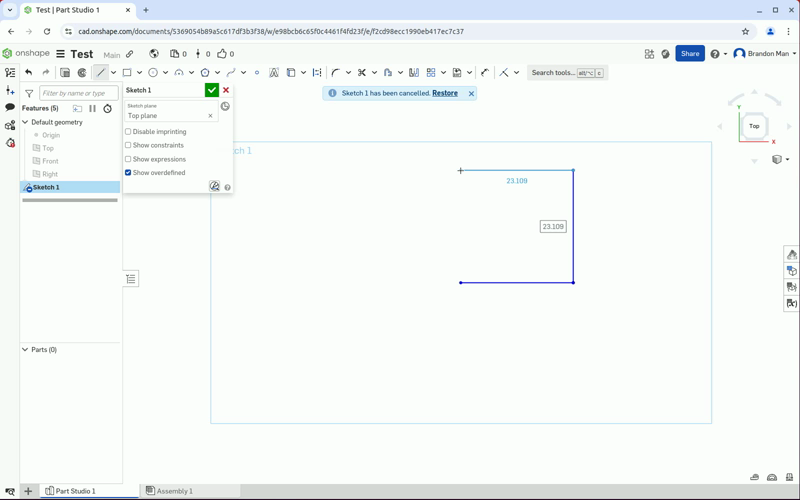
click(460, 170)
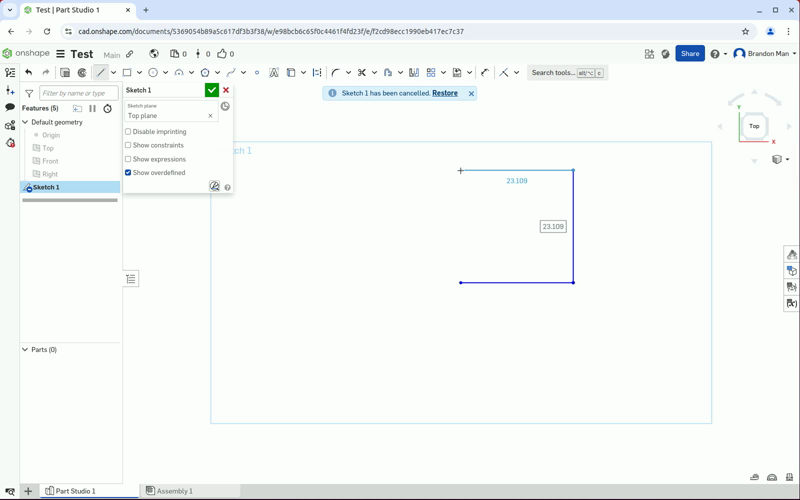
key_up(shift)
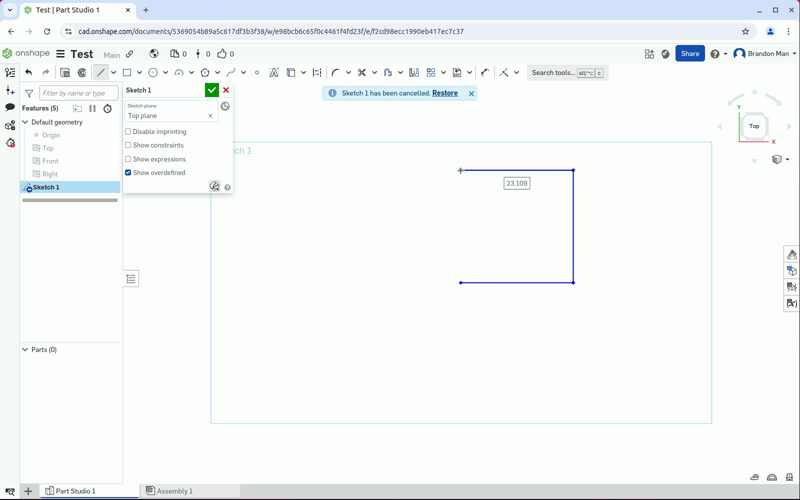
key_down(shift)
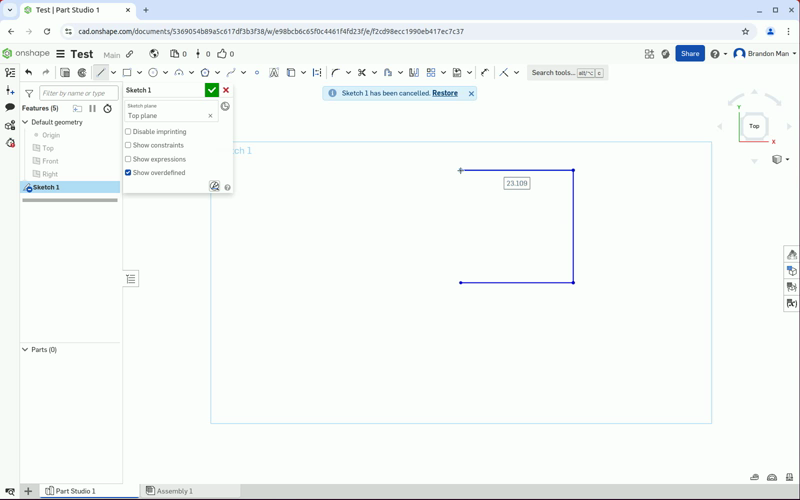
mouse_move(460, 282)
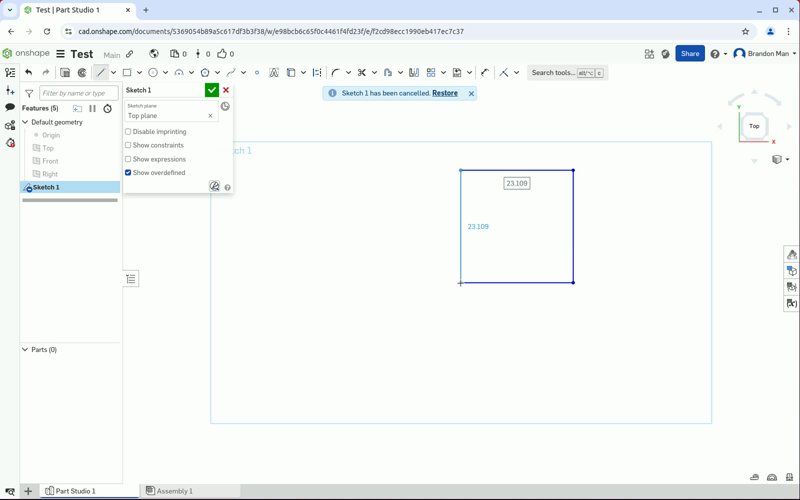
key_up(shift)
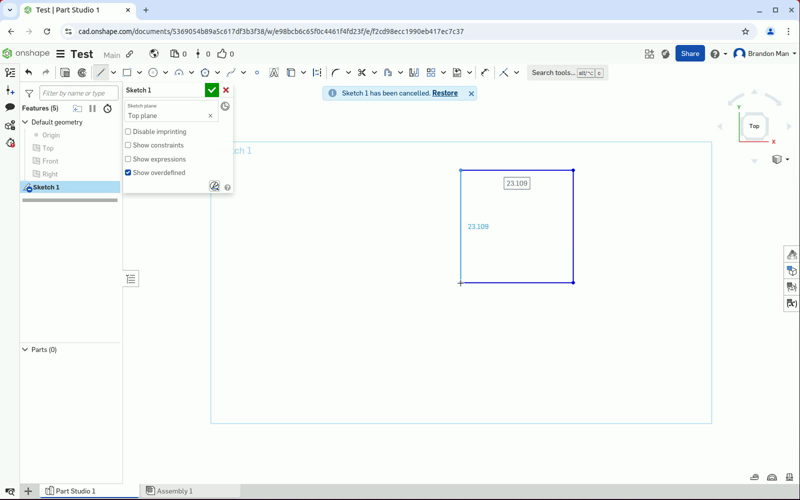
click(460, 282)
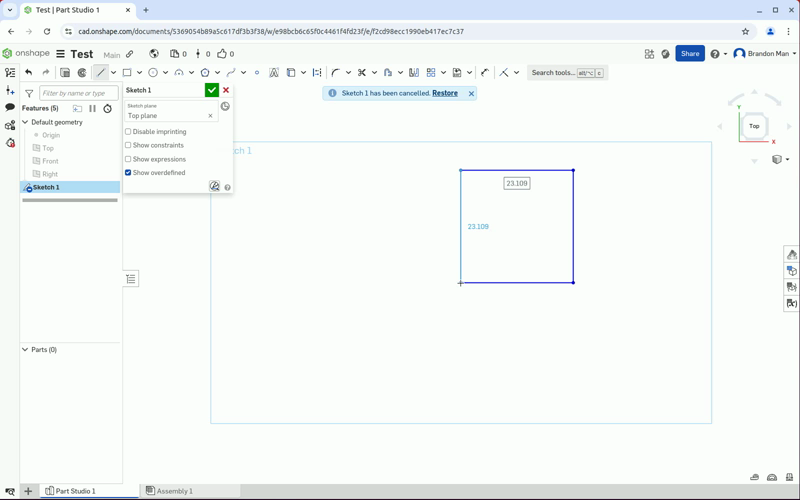
key(esc)
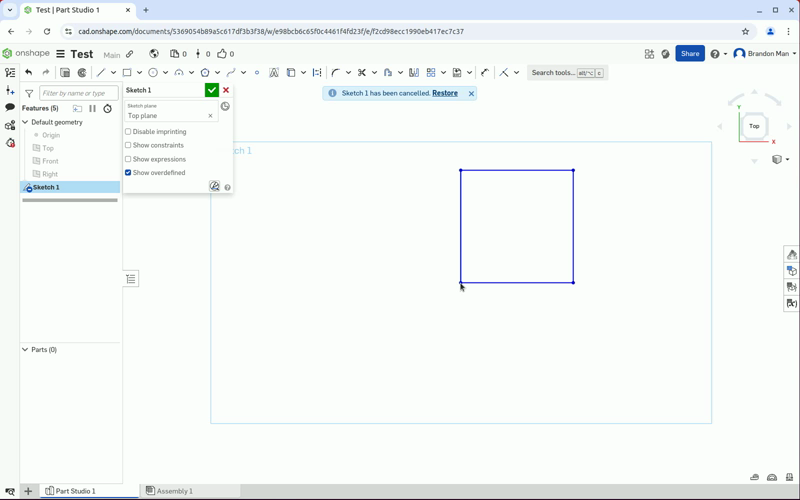
mouse_move(543, 203)
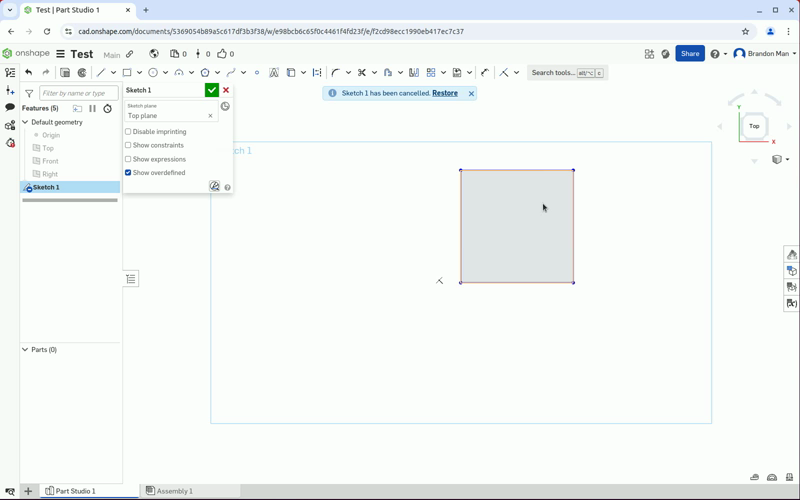
click(543, 203)
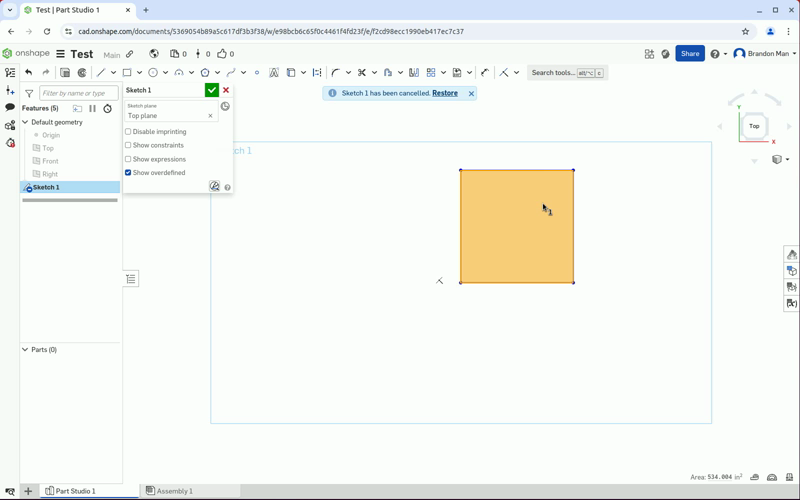
mouse_move(73, 352)
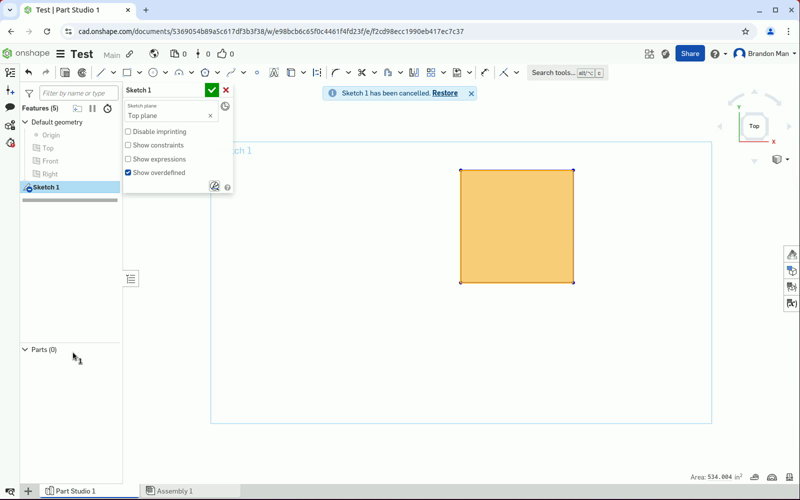
key(shift+y)
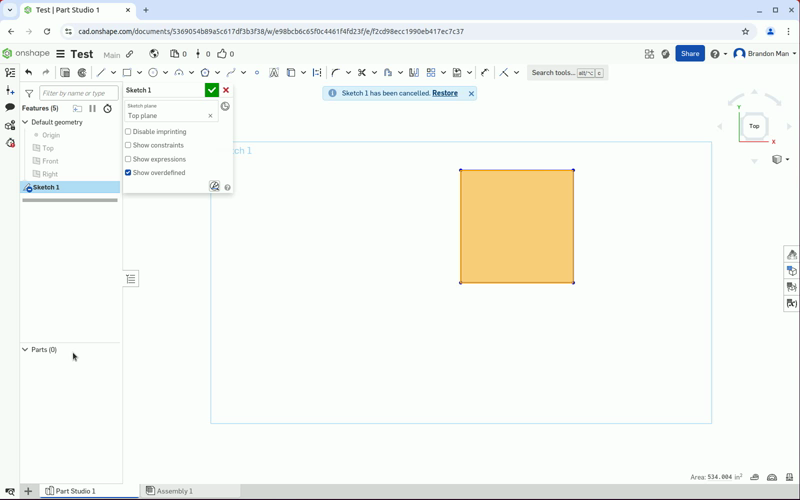
key(shift+e)
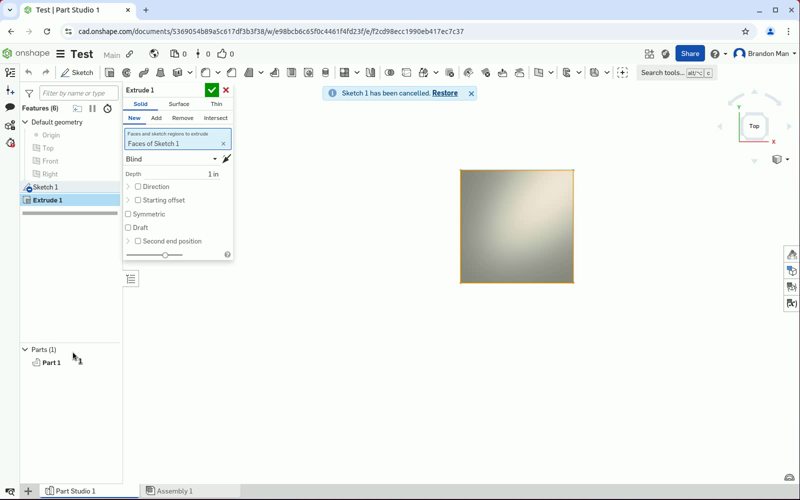
mouse_move(143, 106)
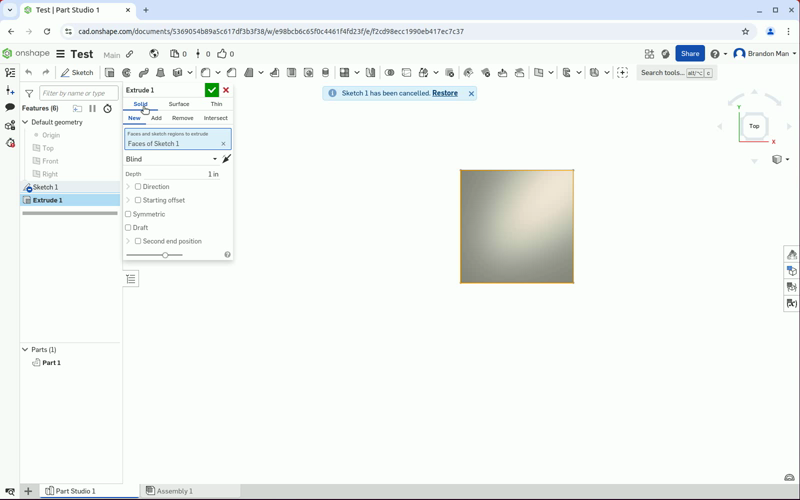
click(143, 106)
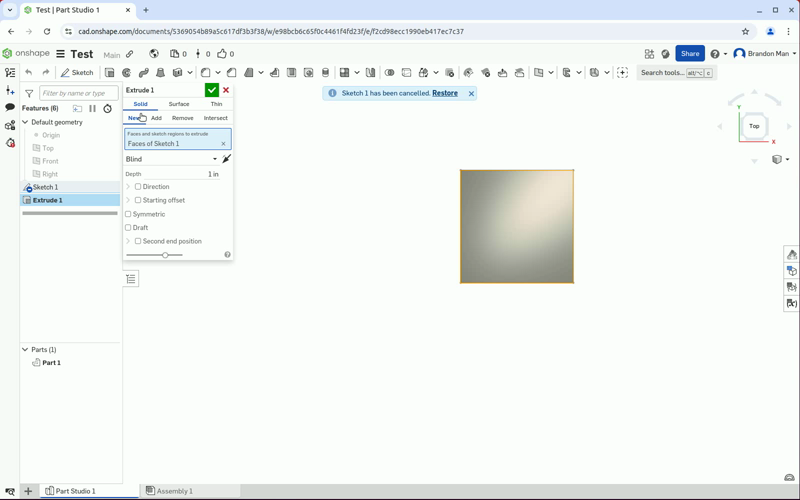
mouse_move(137, 120)
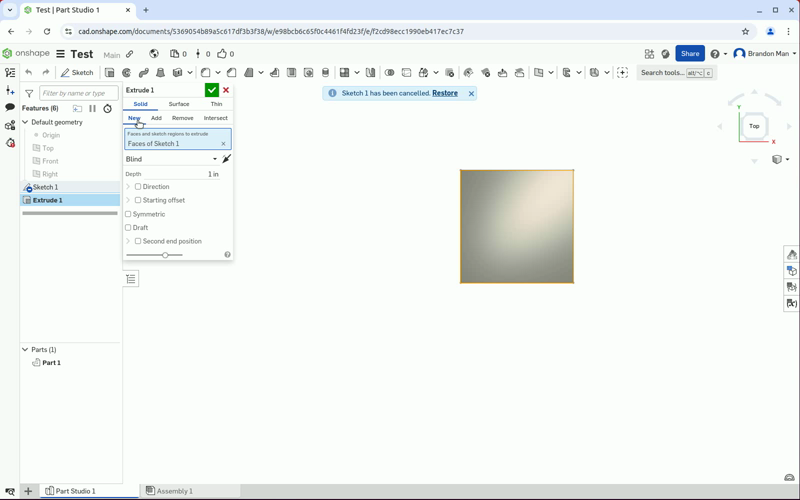
click(137, 120)
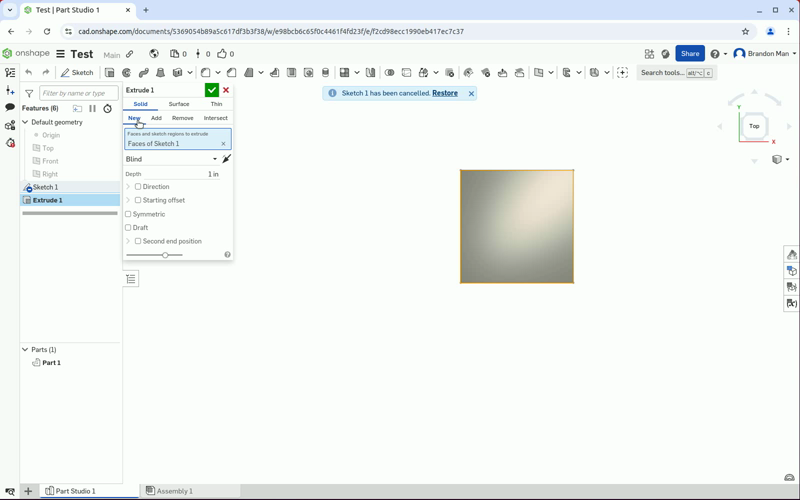
key(tab, 4)
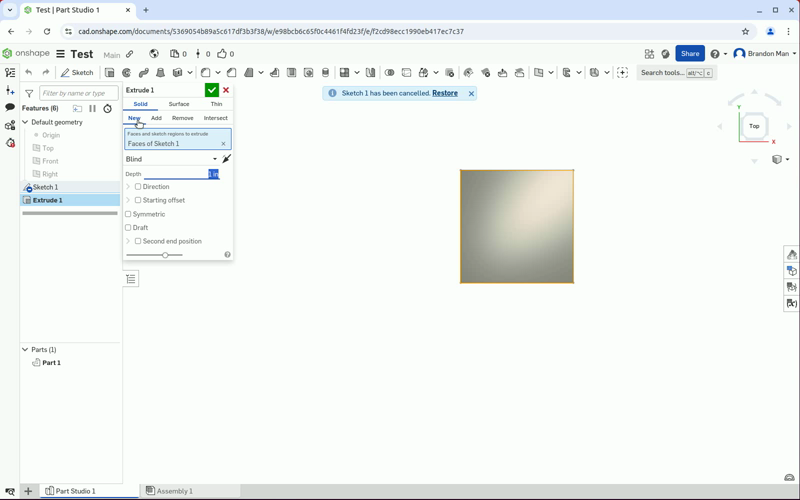
text(2.166)
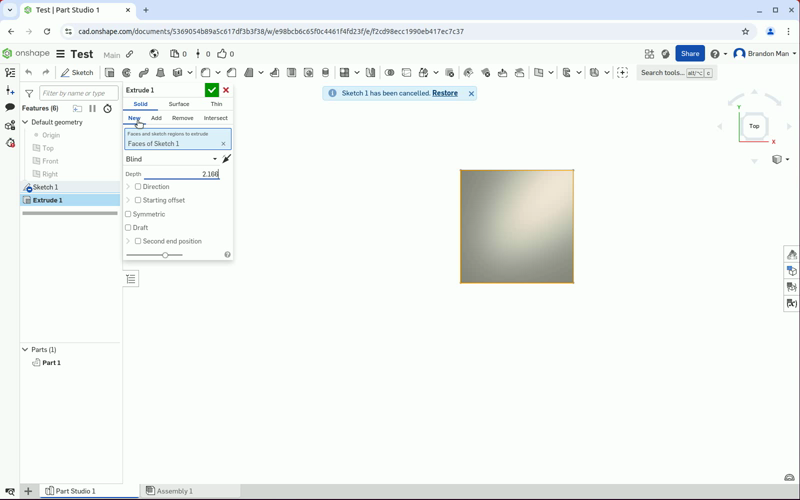
key(enter)
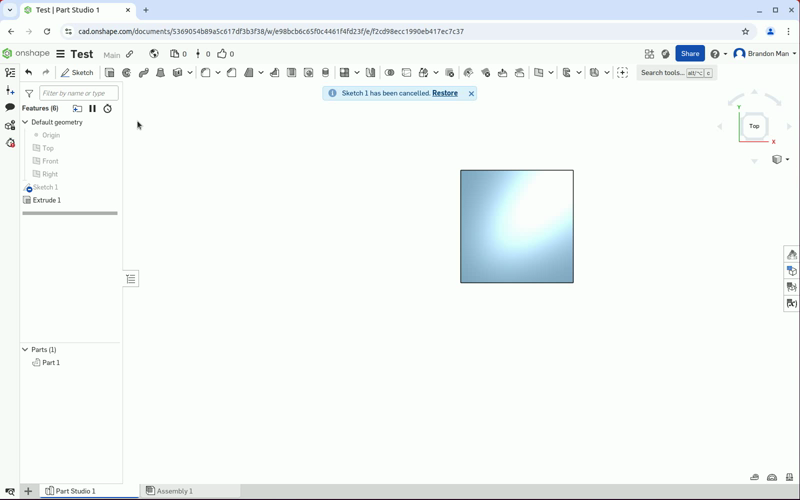
key(shift+h)
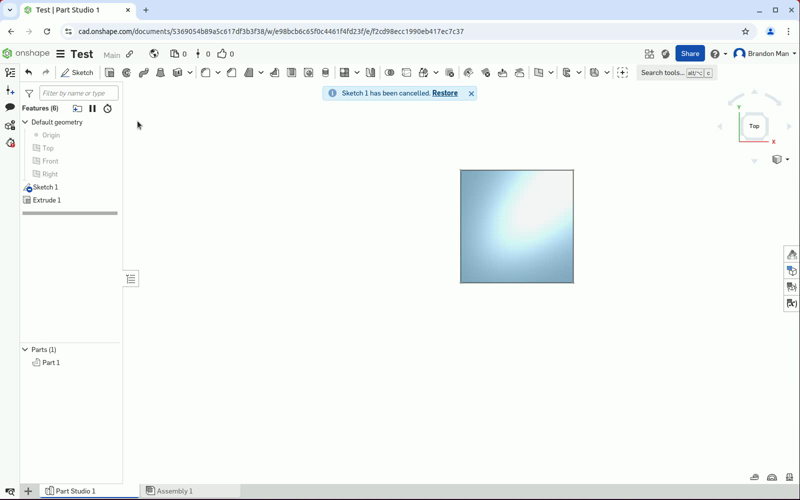
key(shift+h)
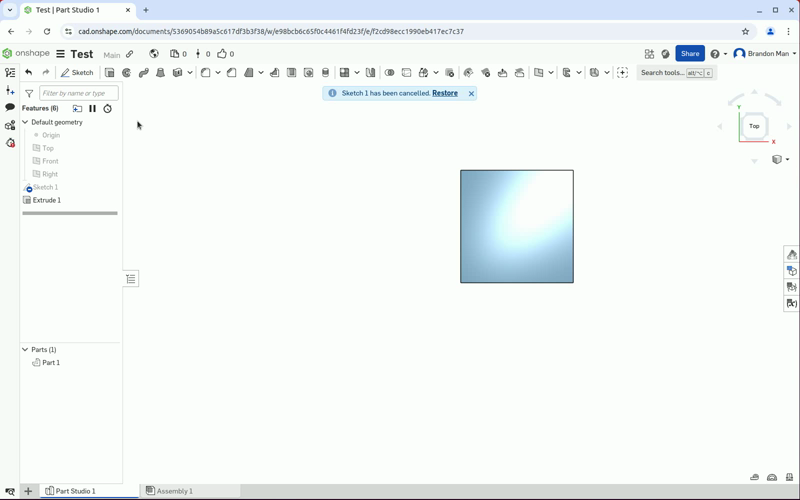
mouse_move(73, 189)
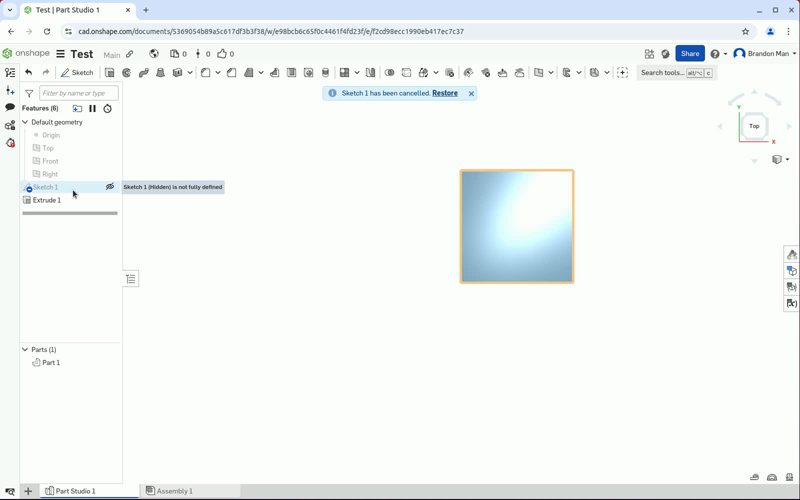
click(73, 189)
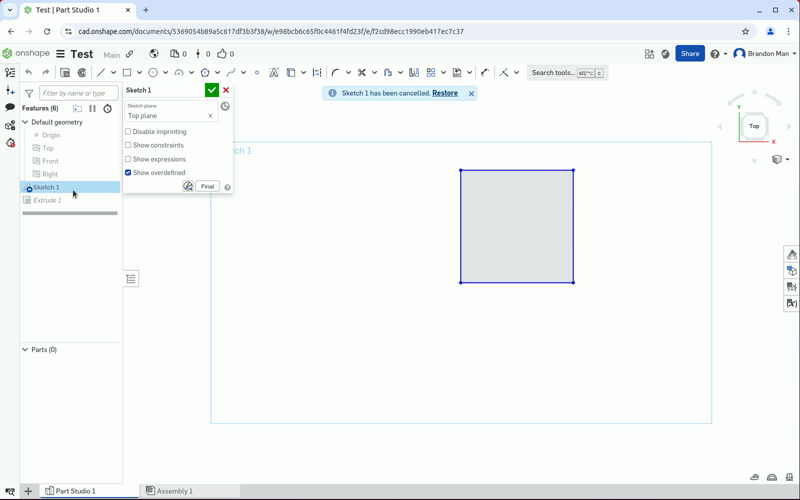
mouse_move(229, 92)
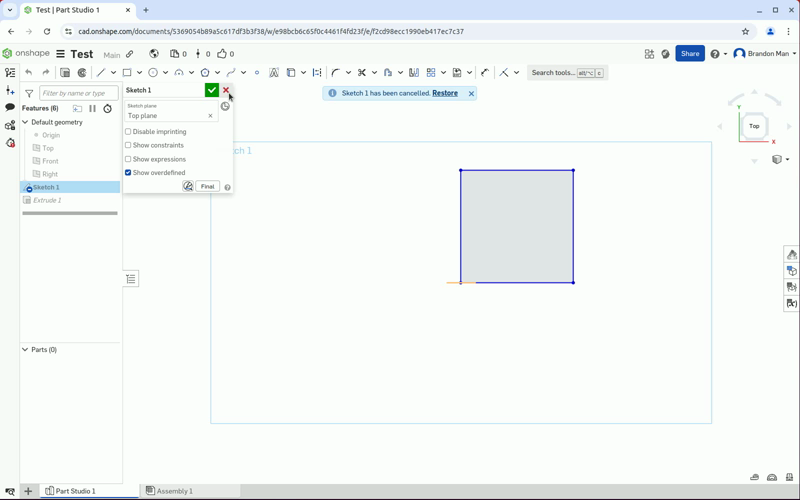
click(229, 92)
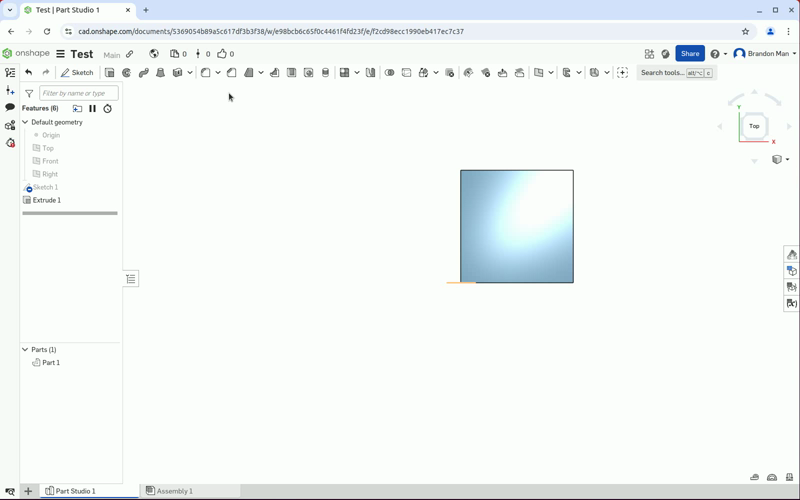
mouse_move(541, 75)
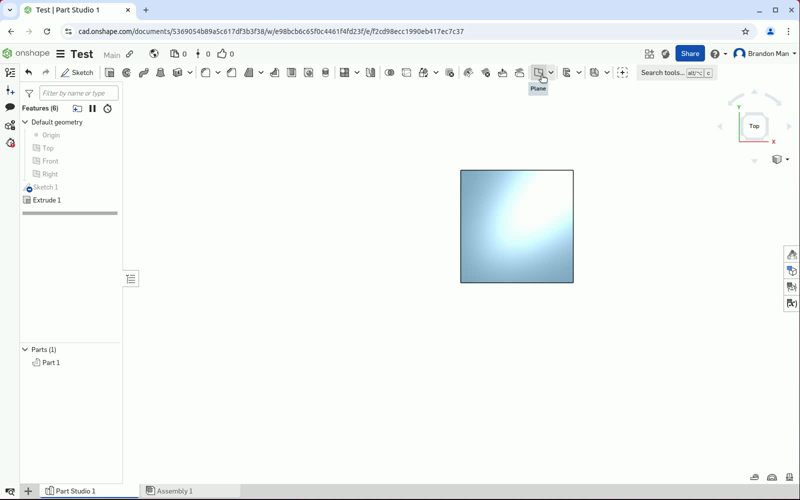
click(541, 75)
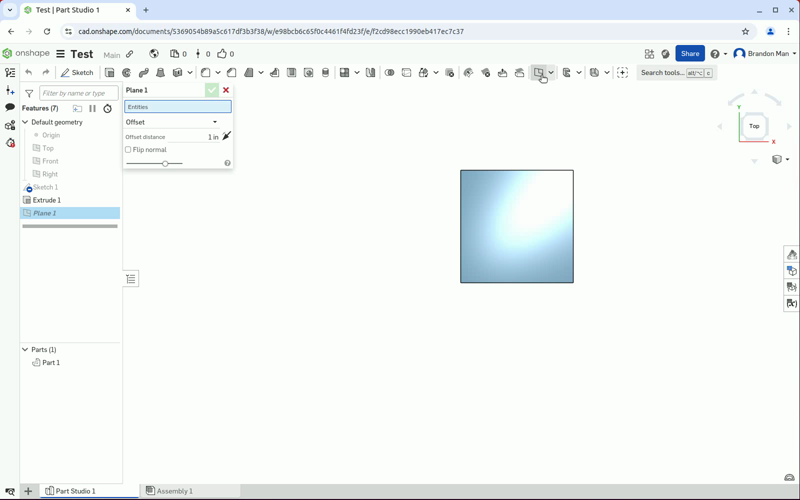
mouse_move(73, 150)
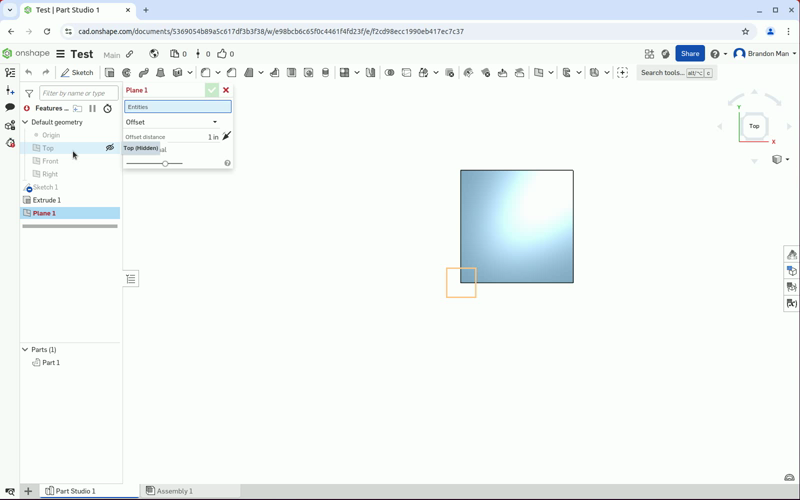
click(73, 150)
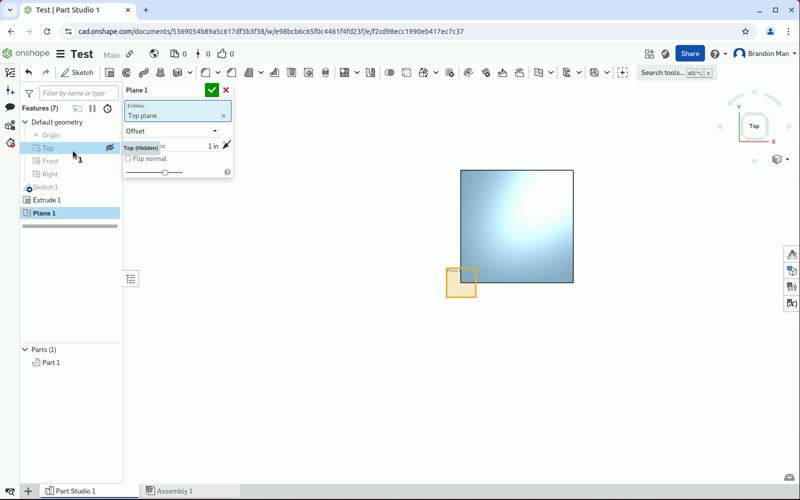
key(tab, 2)
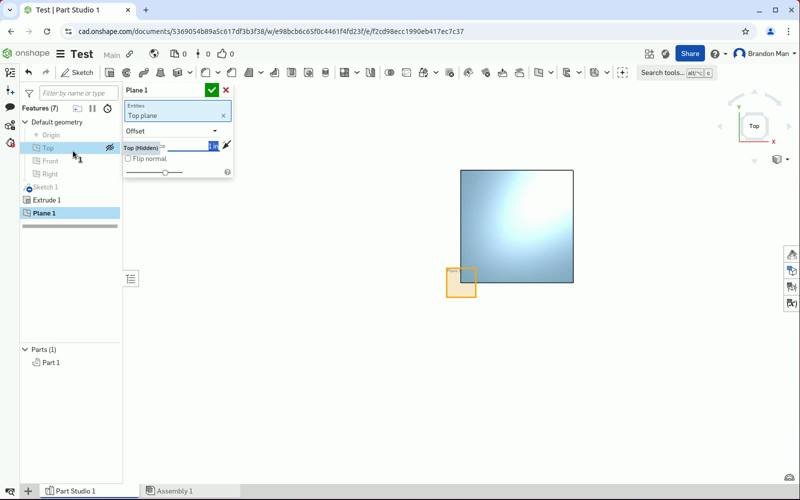
text(2.157)
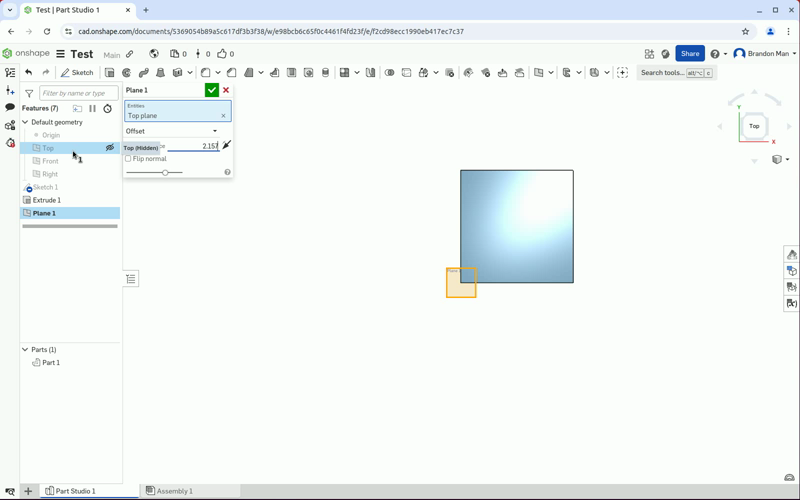
key(enter, 2)
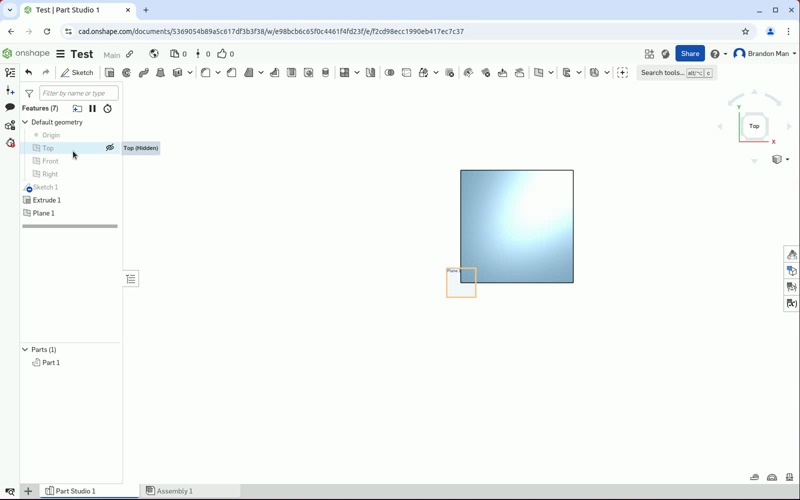
key(shift+s)
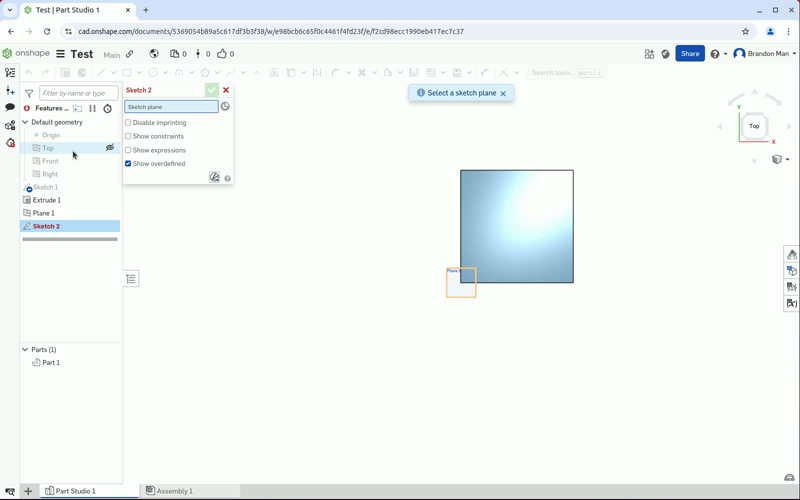
mouse_move(73, 215)
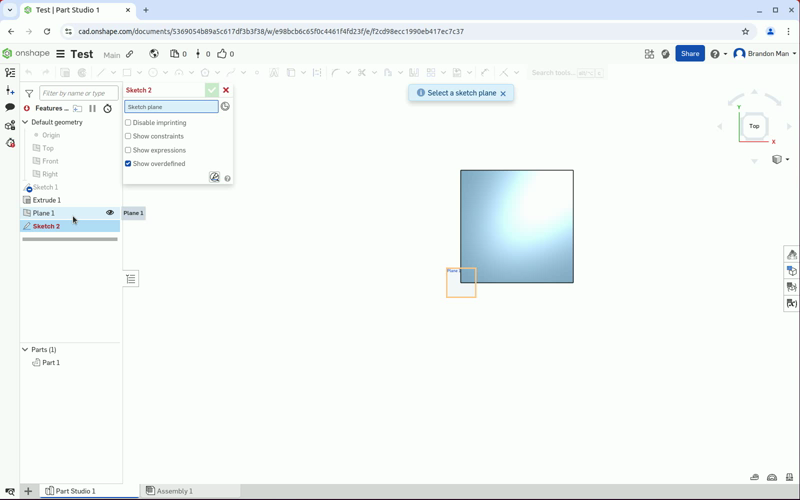
click(73, 215)
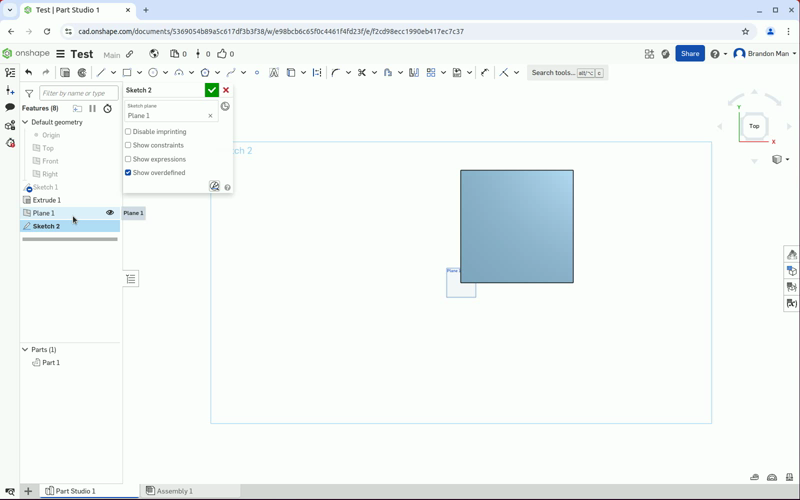
mouse_move(73, 352)
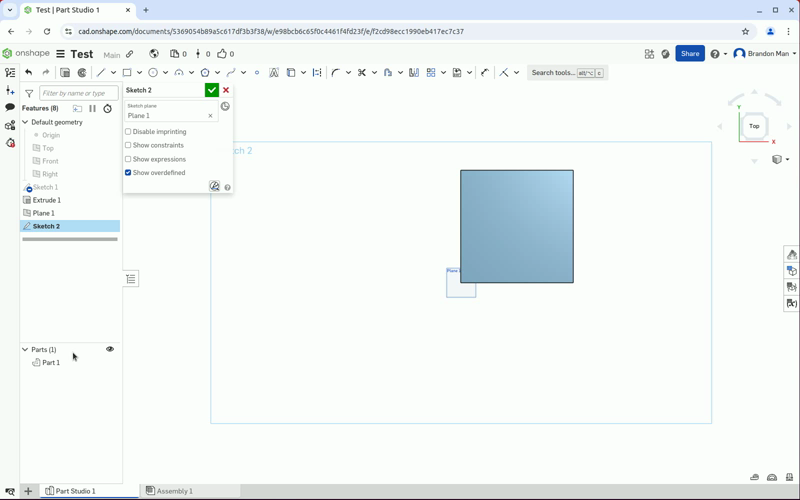
key(y)
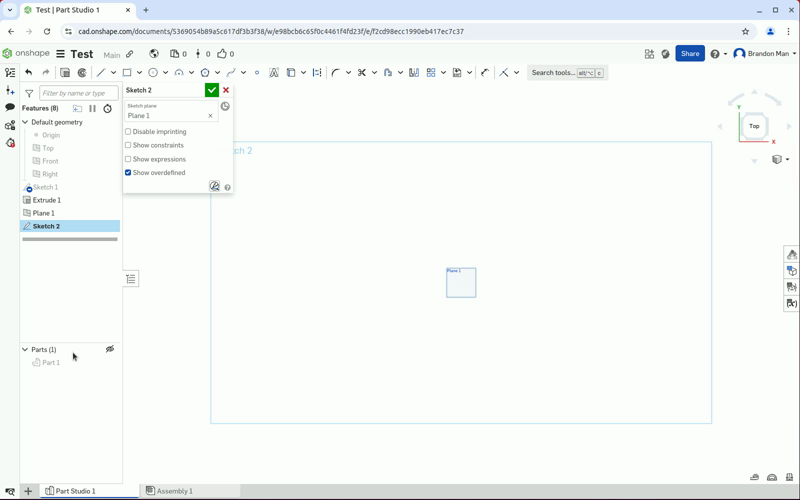
key(l)
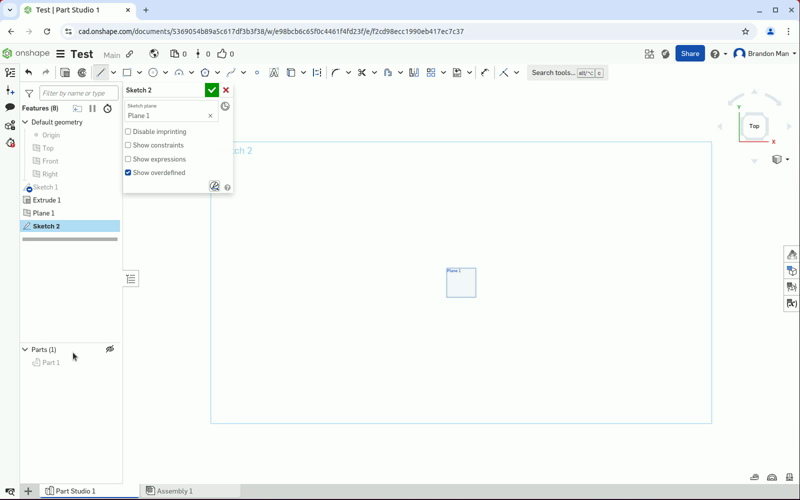
key_down(shift)
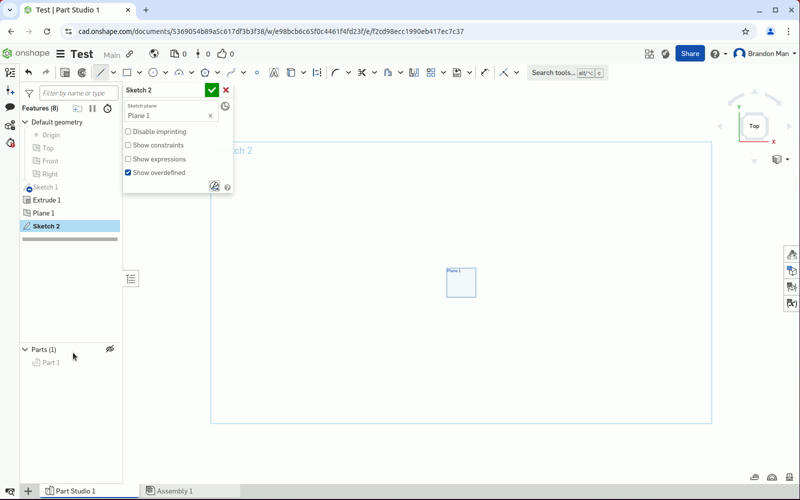
mouse_move(460, 282)
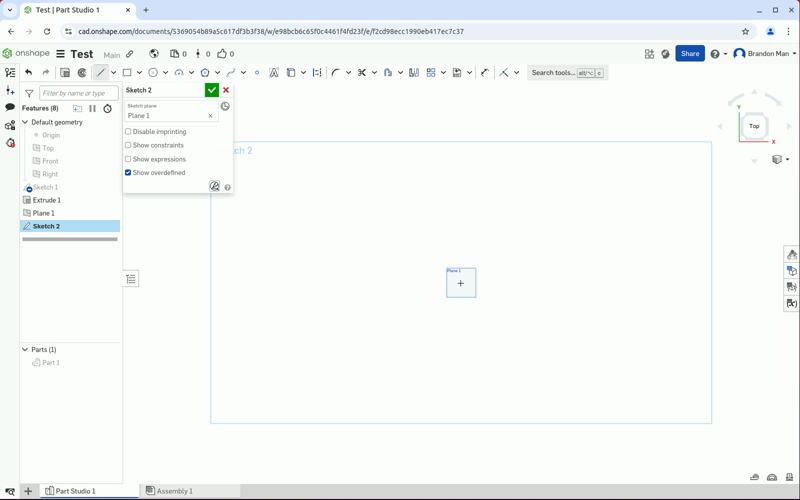
click(460, 282)
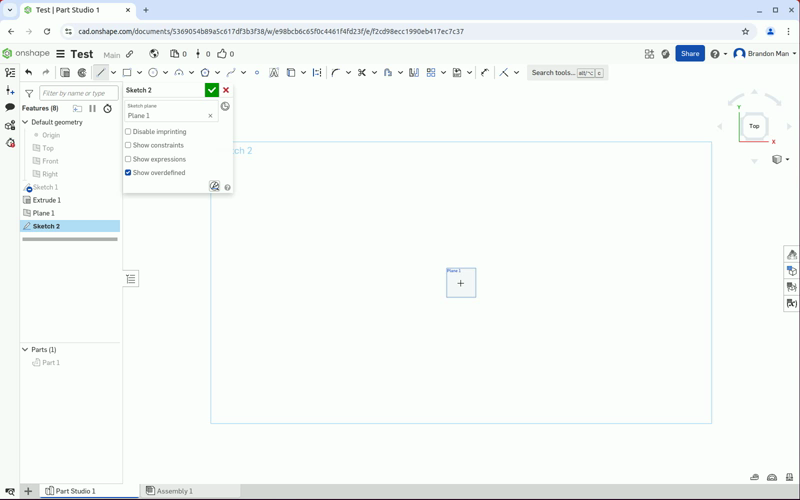
key_up(shift)
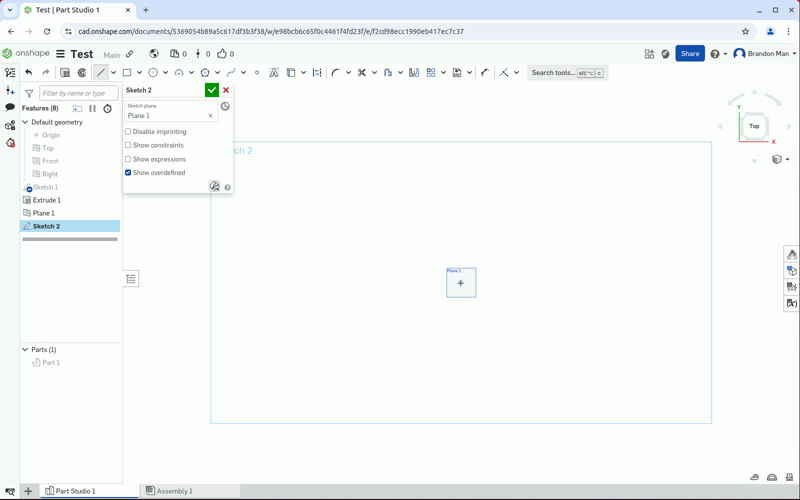
key_down(shift)
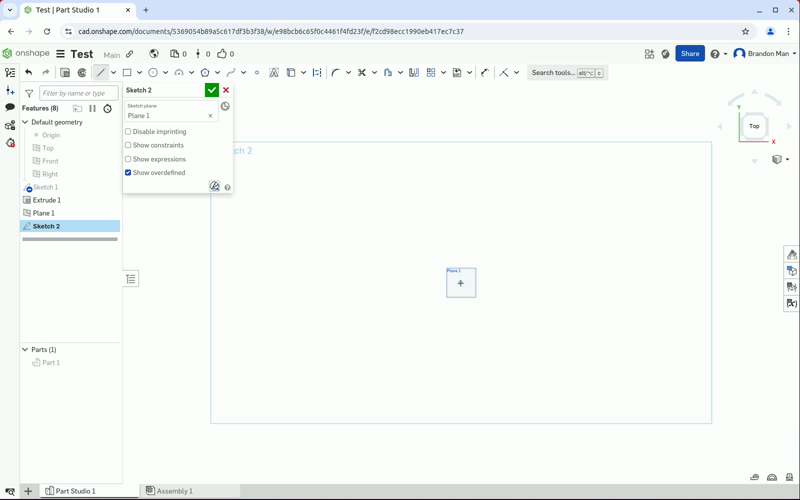
mouse_move(573, 282)
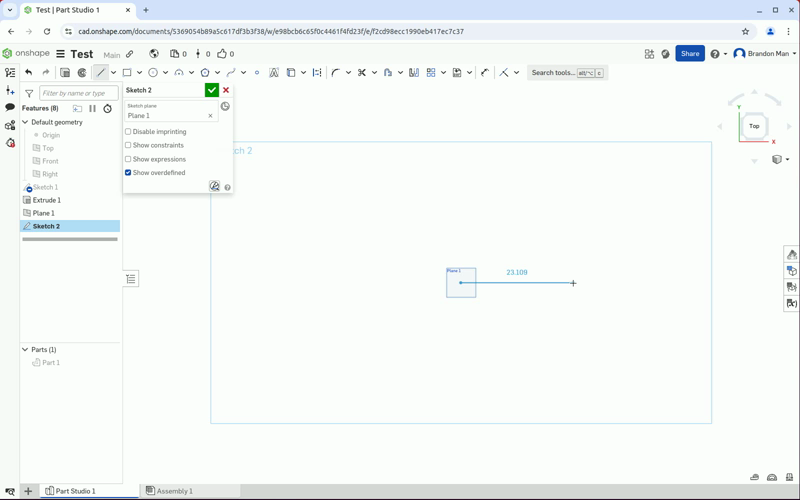
click(573, 282)
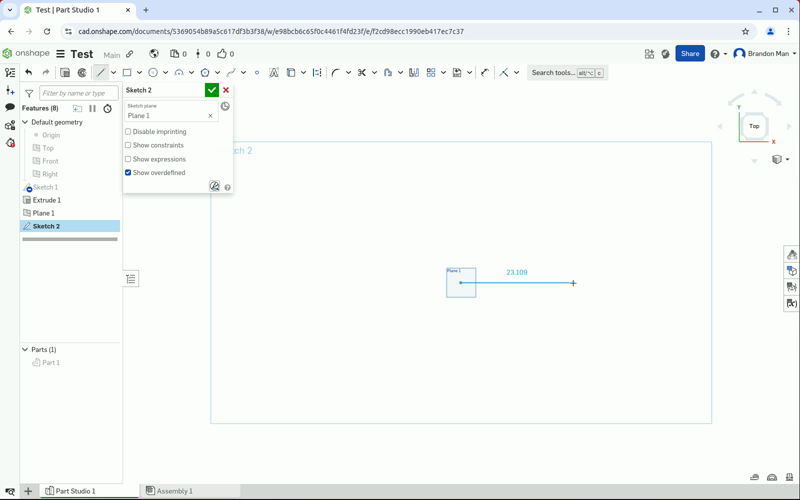
key_up(shift)
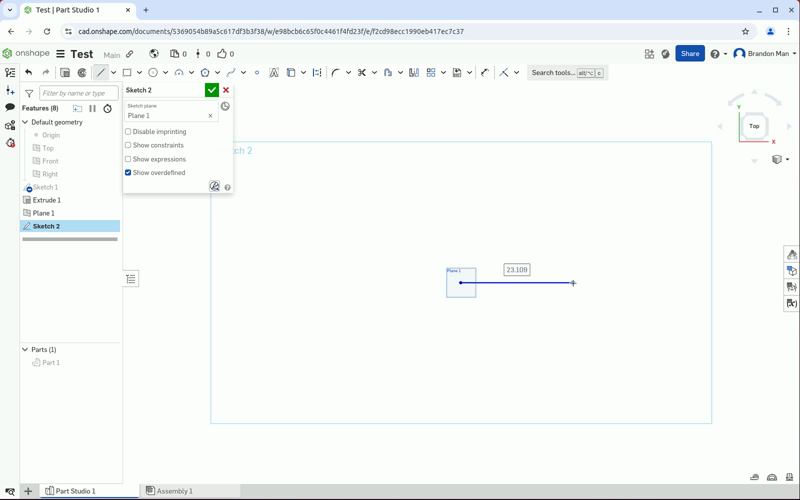
key_down(shift)
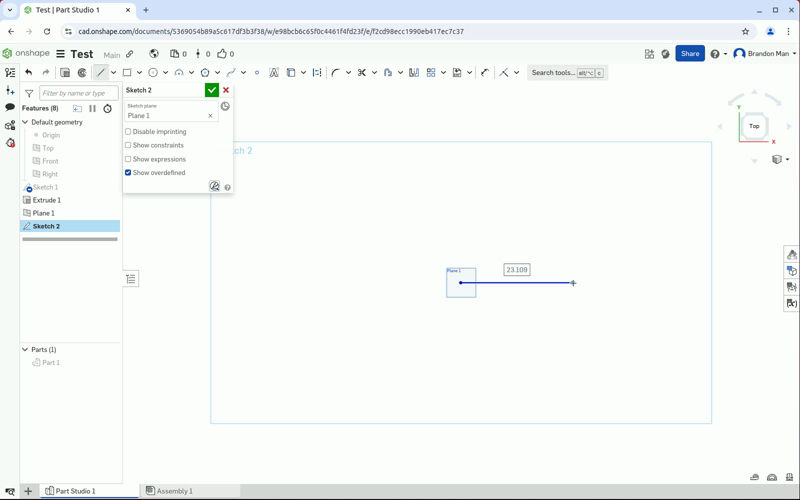
mouse_move(573, 170)
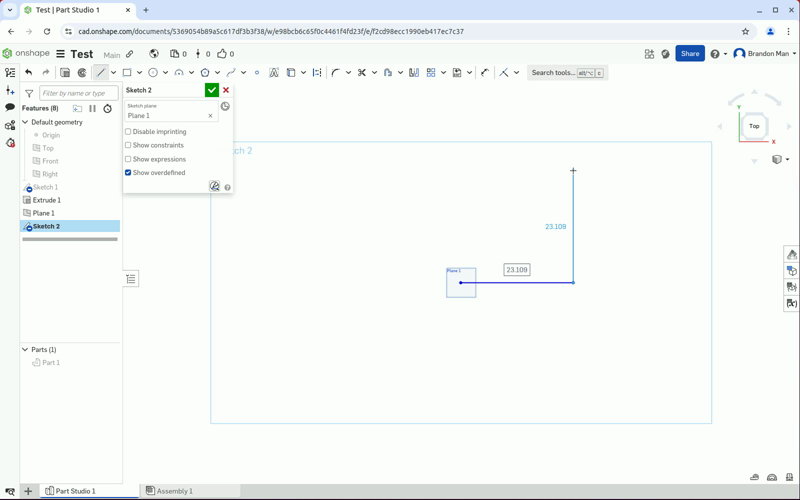
click(573, 170)
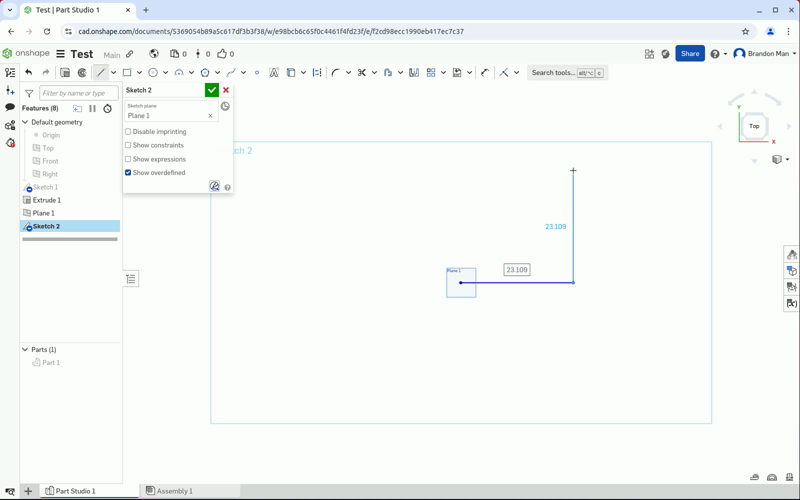
key_up(shift)
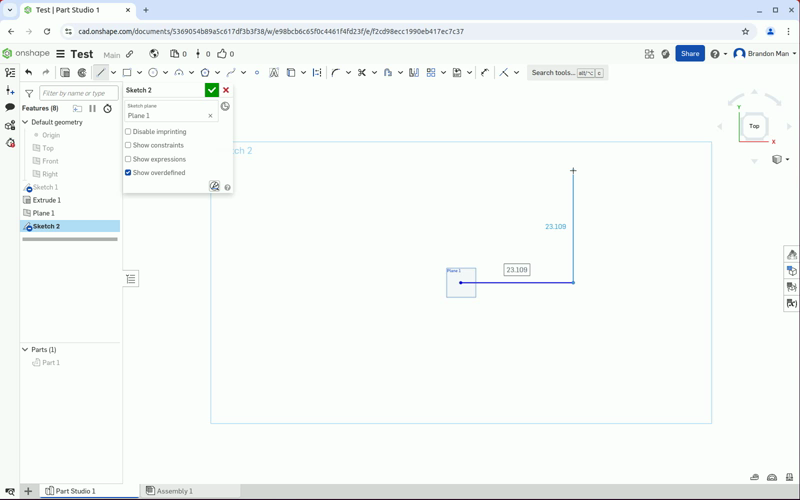
key_down(shift)
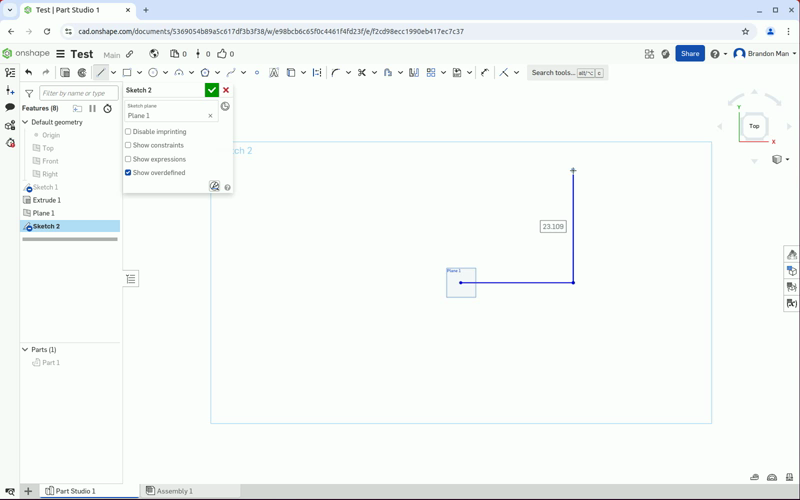
mouse_move(460, 170)
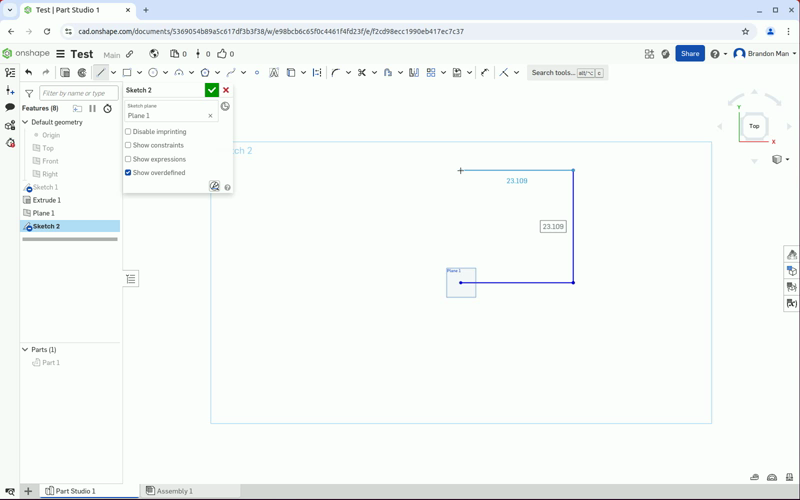
click(460, 170)
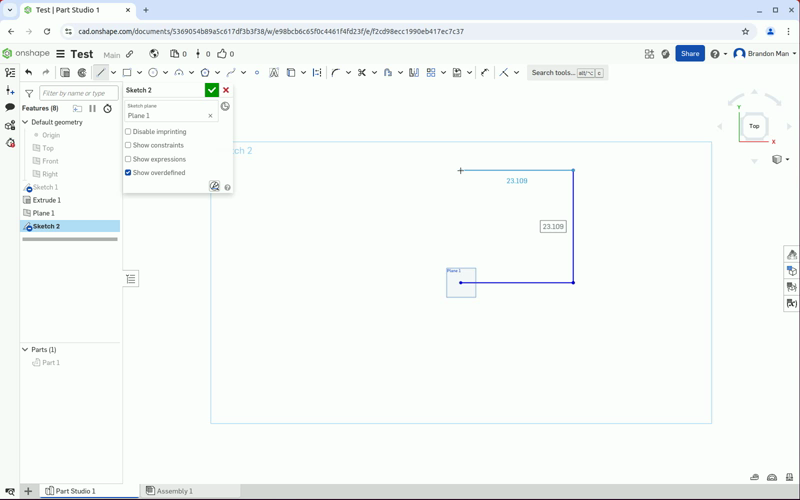
key_up(shift)
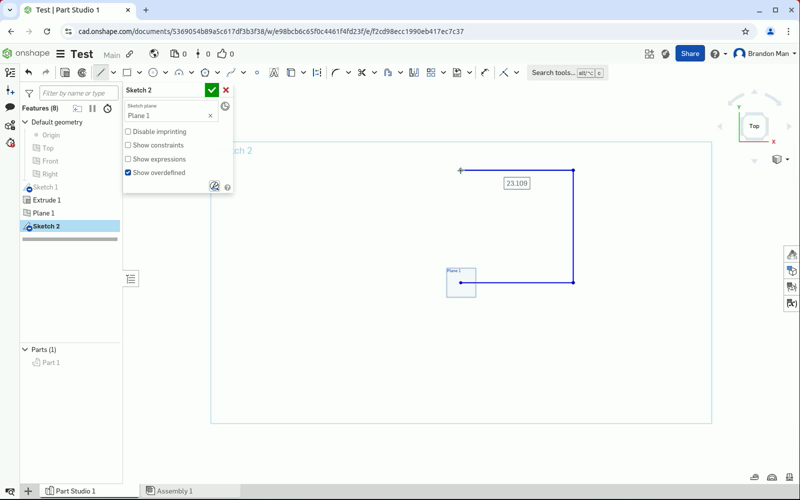
key_down(shift)
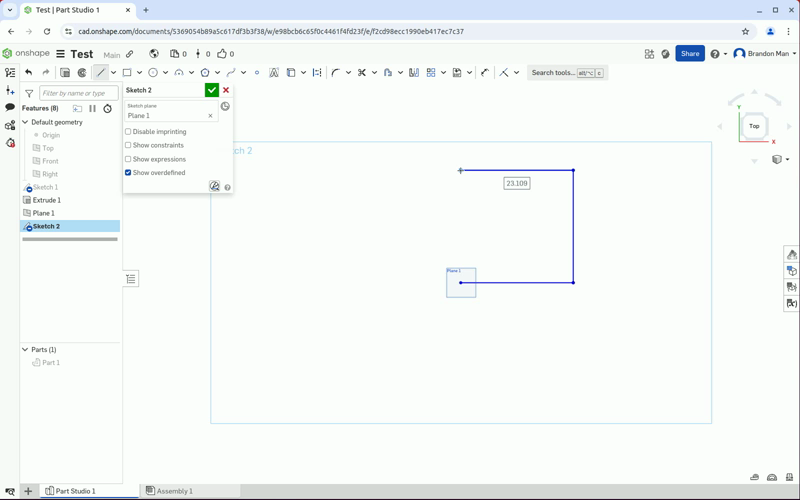
mouse_move(460, 282)
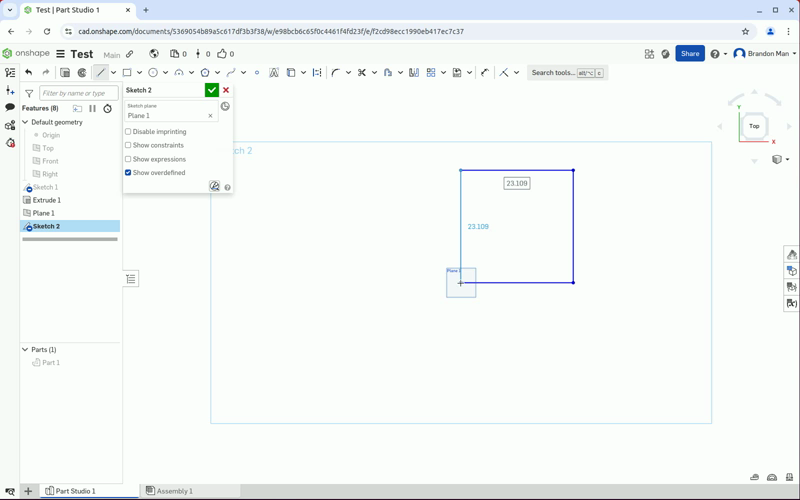
key_up(shift)
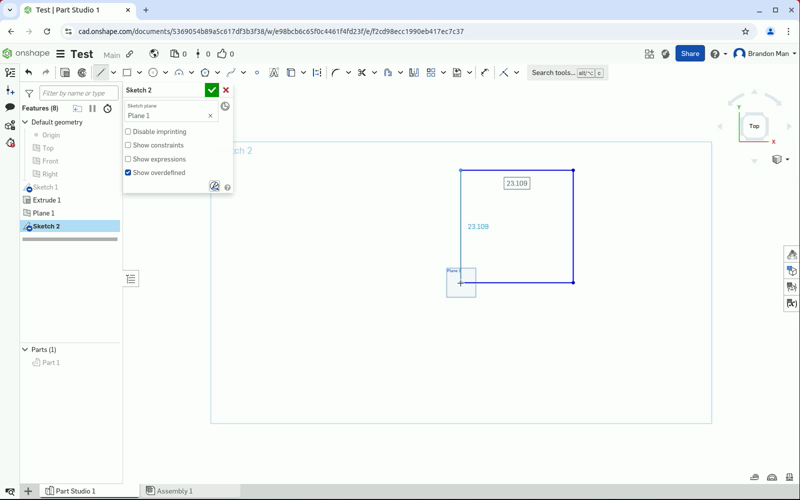
click(460, 282)
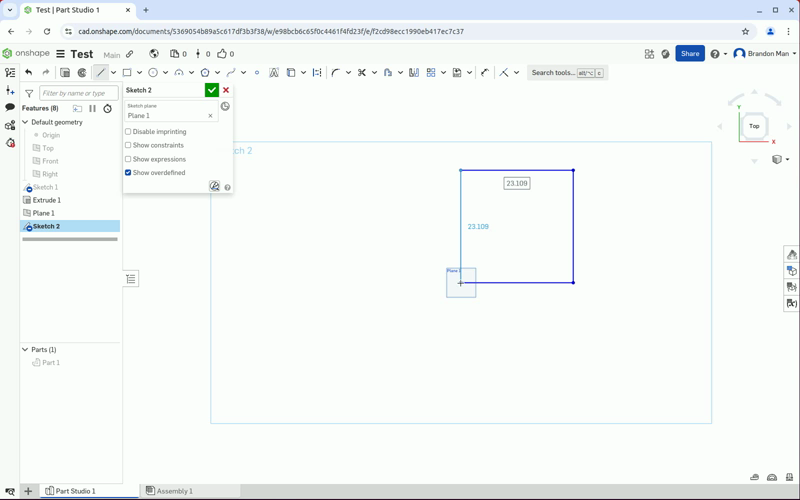
key(esc)
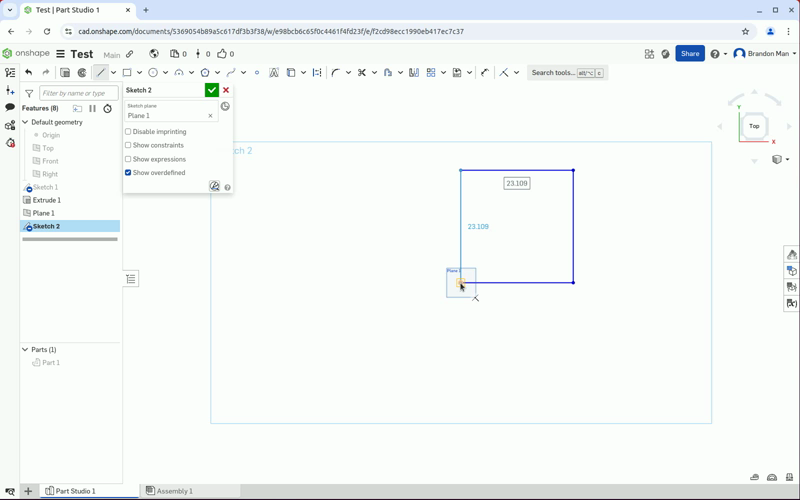
key(l)
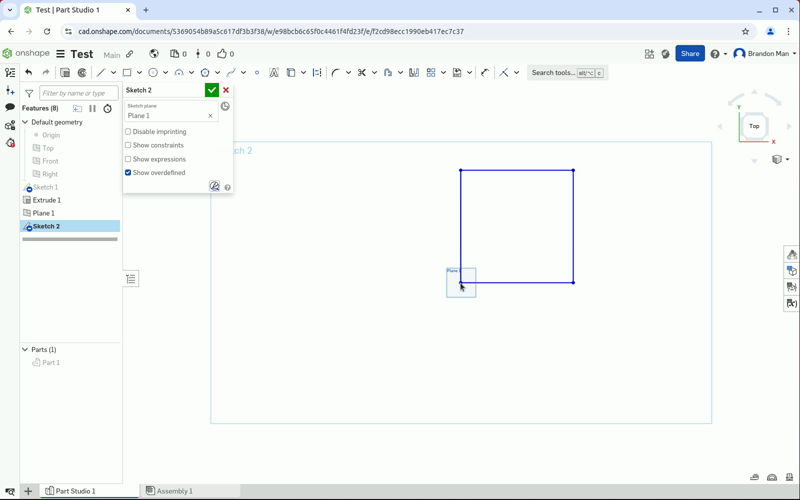
key_down(shift)
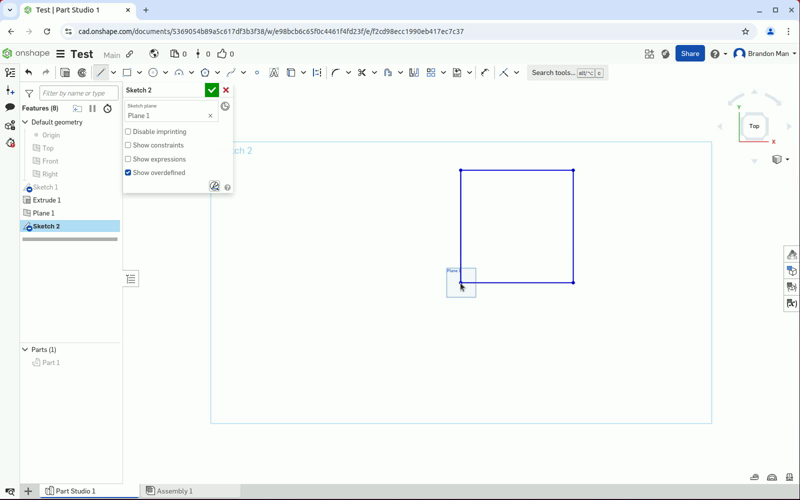
mouse_move(483, 260)
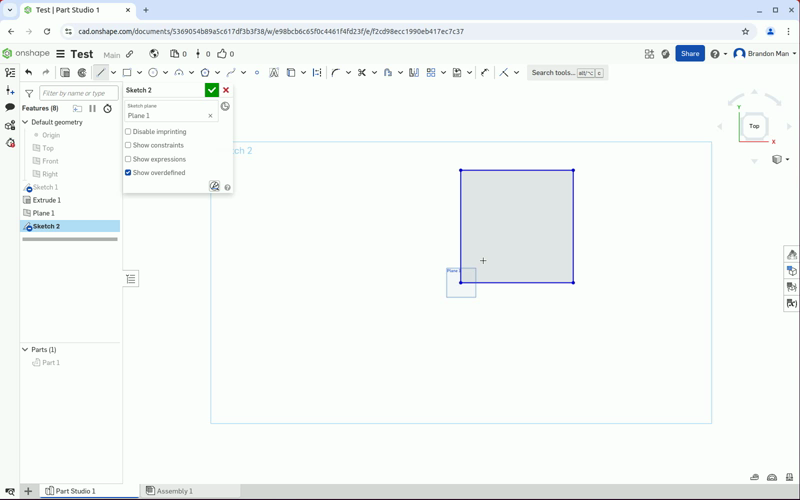
click(483, 260)
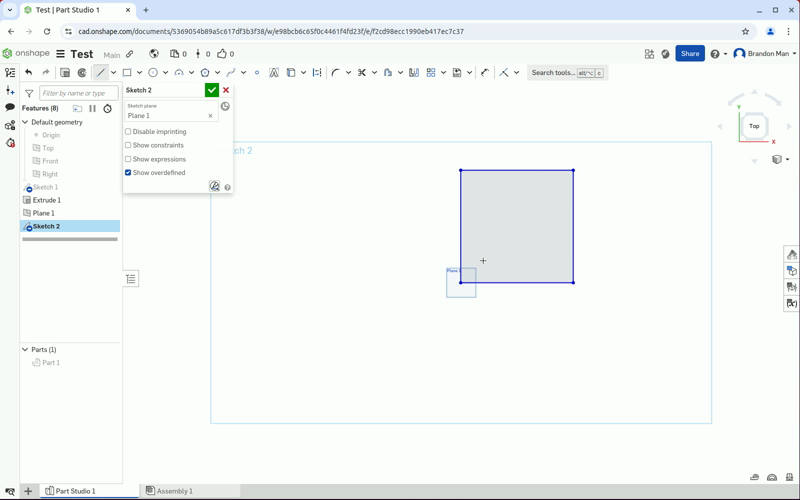
key_up(shift)
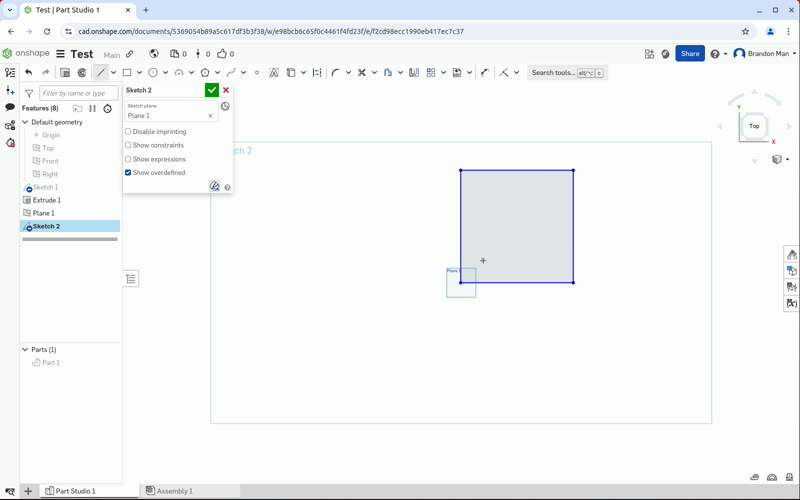
key_down(shift)
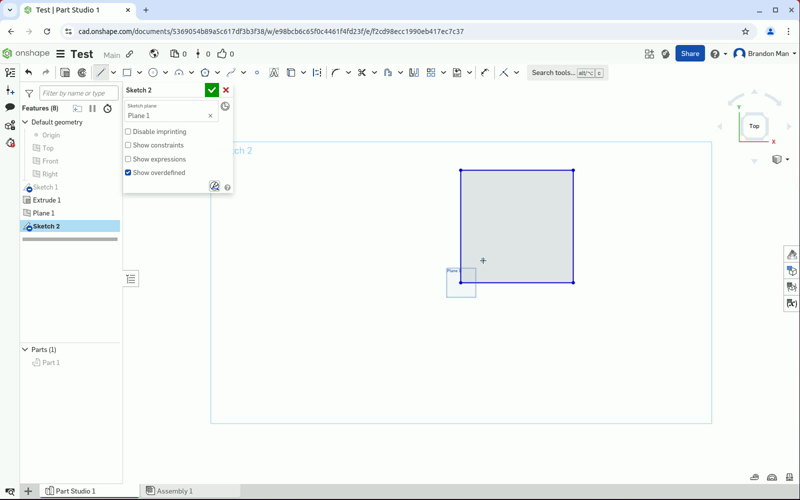
mouse_move(550, 260)
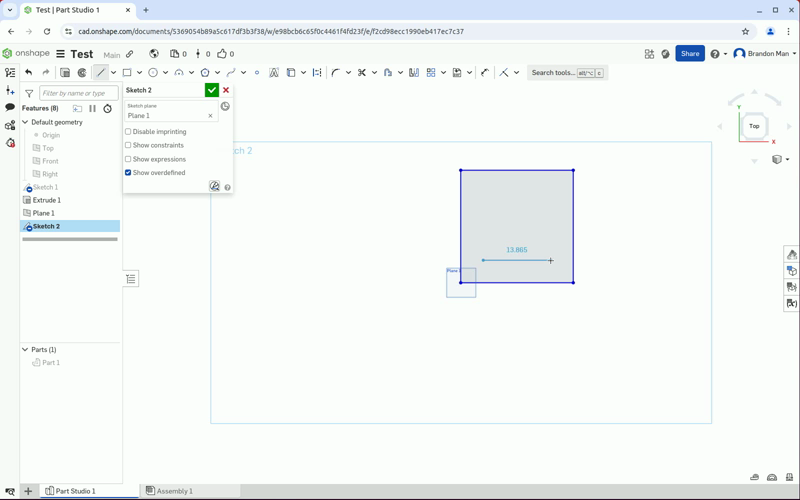
click(550, 260)
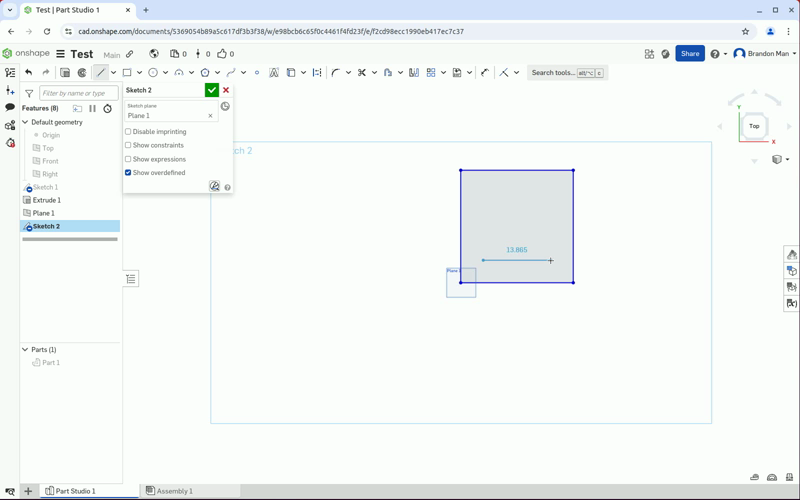
key_up(shift)
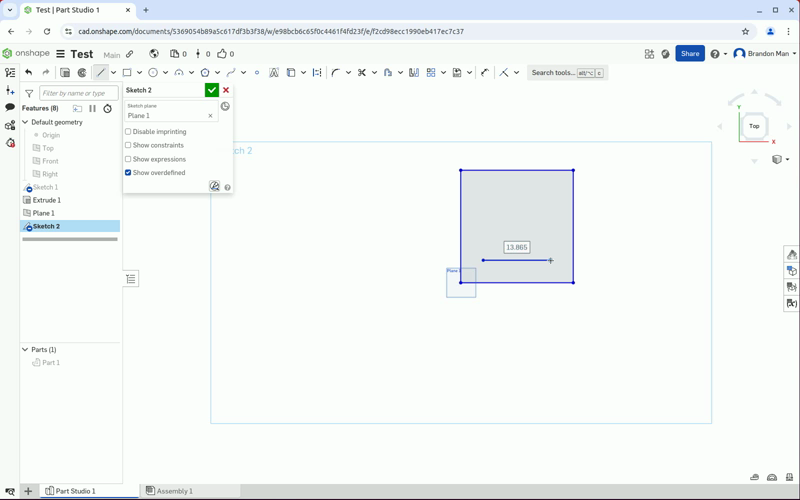
key_down(shift)
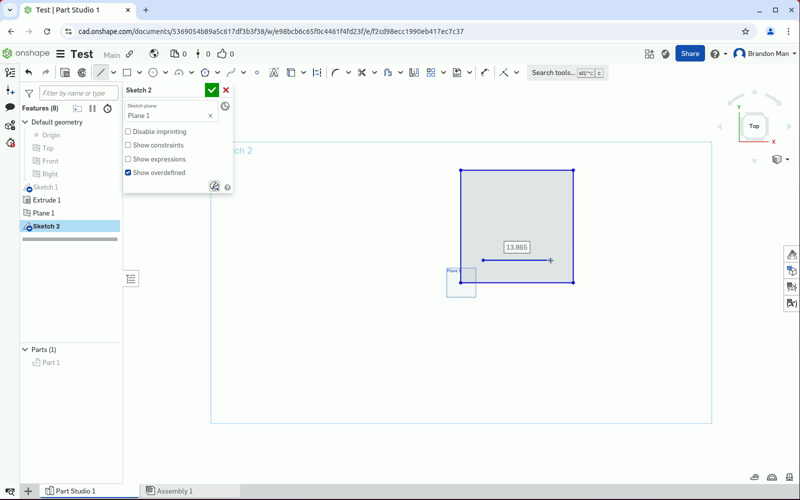
mouse_move(550, 192)
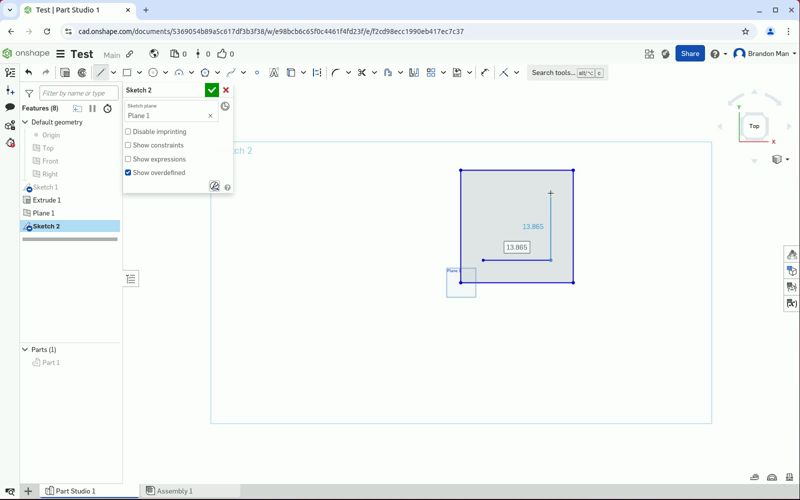
click(550, 192)
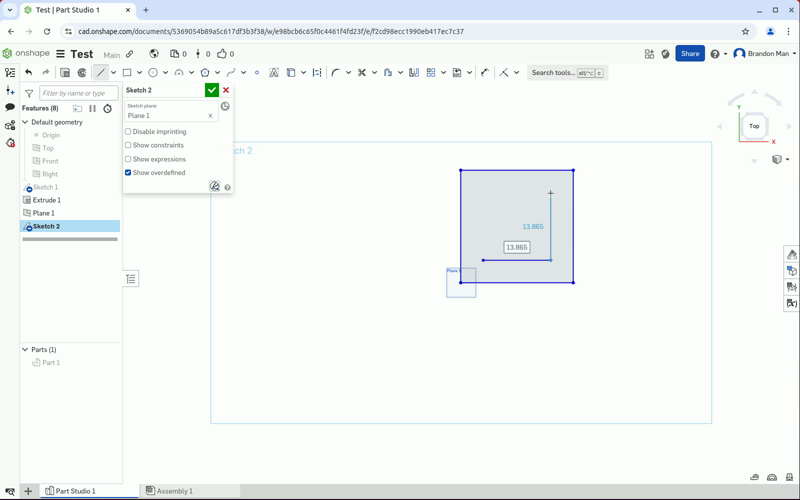
key_up(shift)
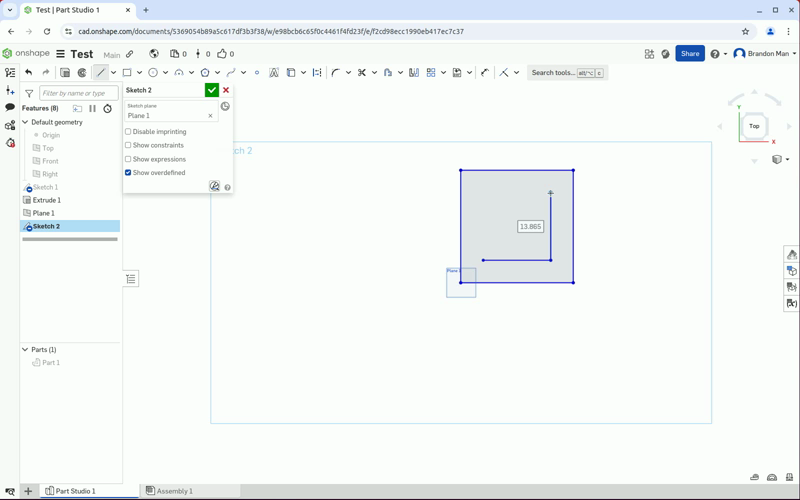
key_down(shift)
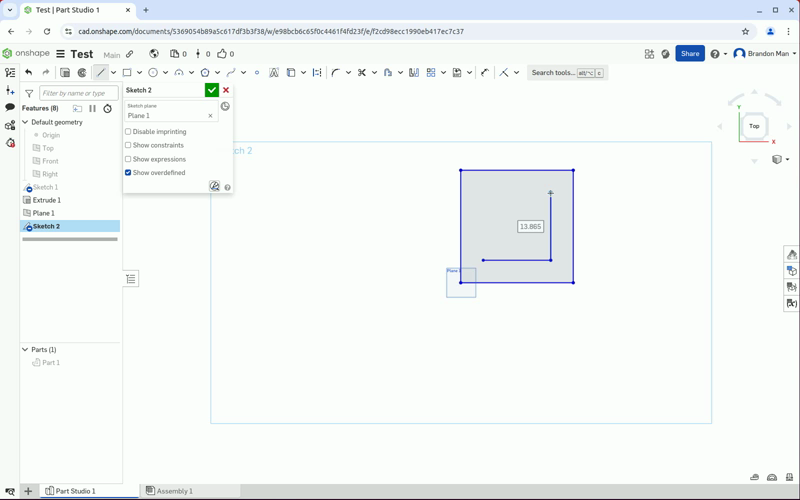
mouse_move(483, 192)
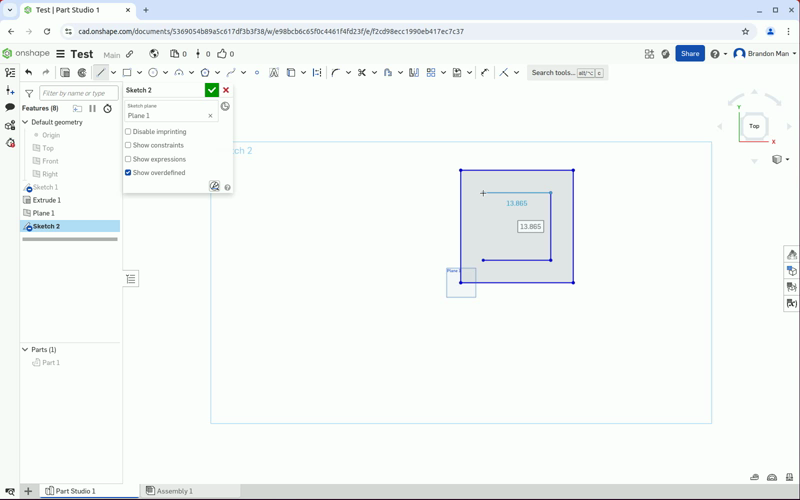
click(483, 192)
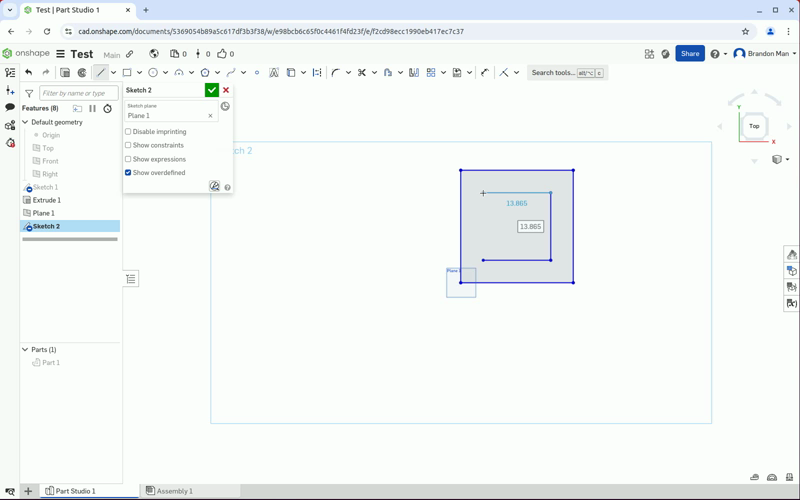
key_up(shift)
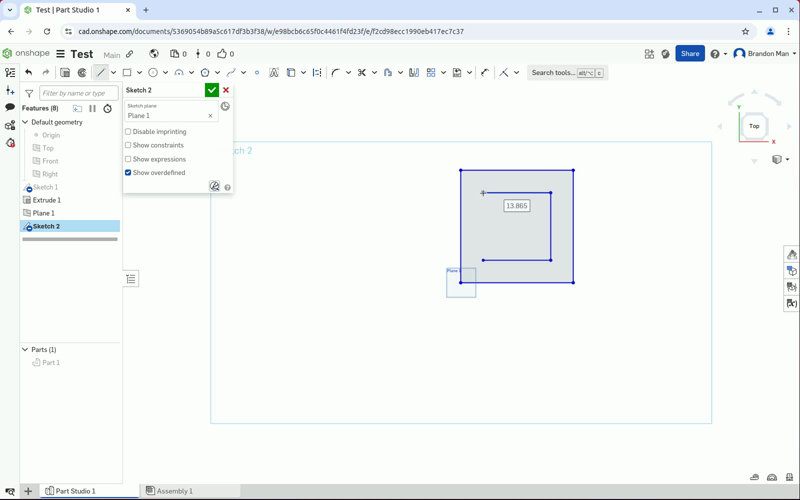
key_down(shift)
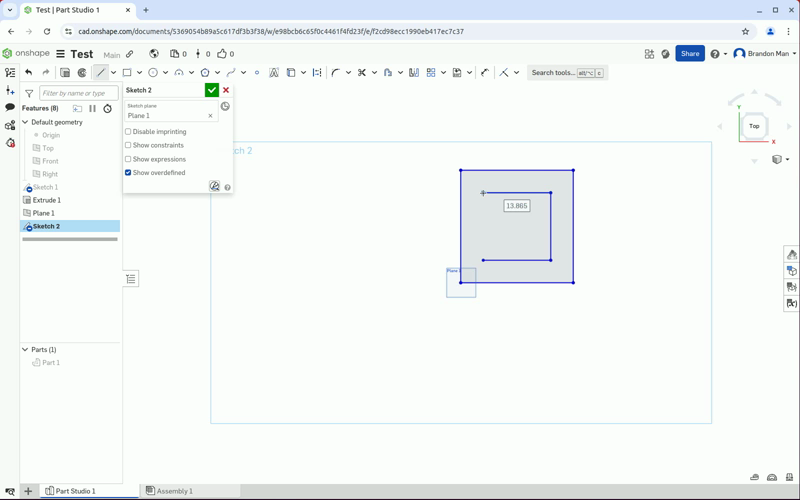
mouse_move(483, 260)
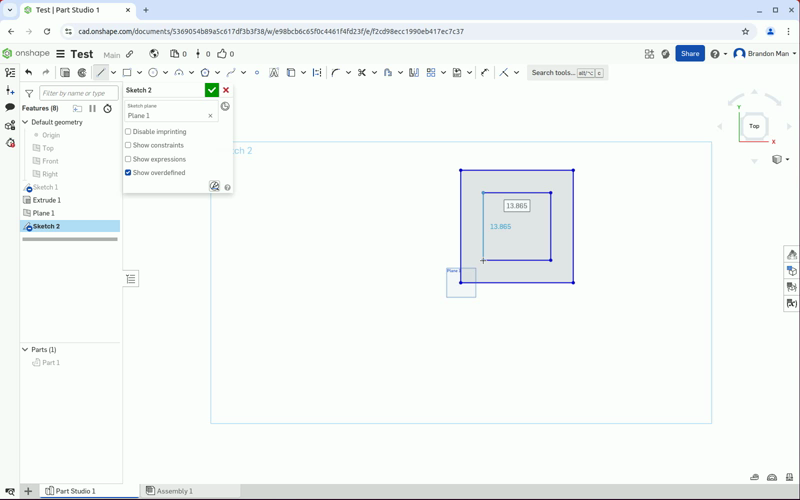
key_up(shift)
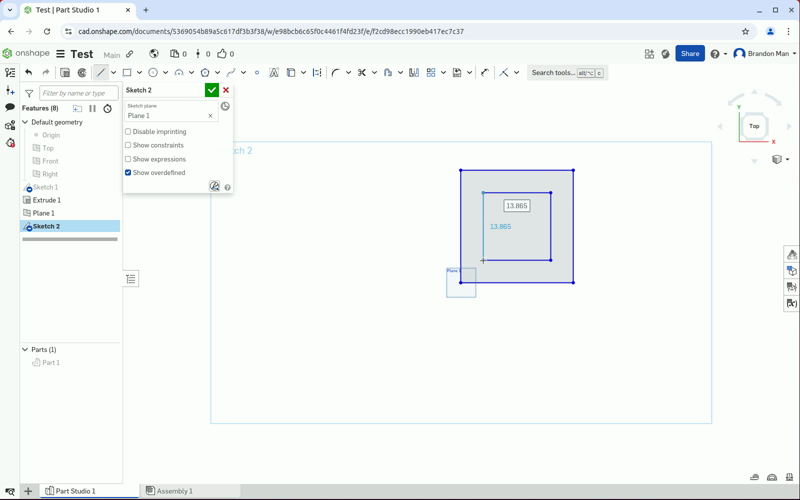
click(483, 260)
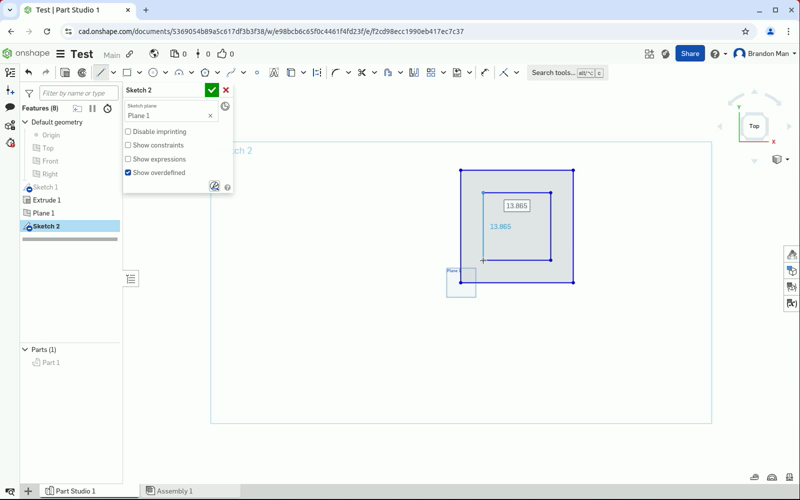
key(esc)
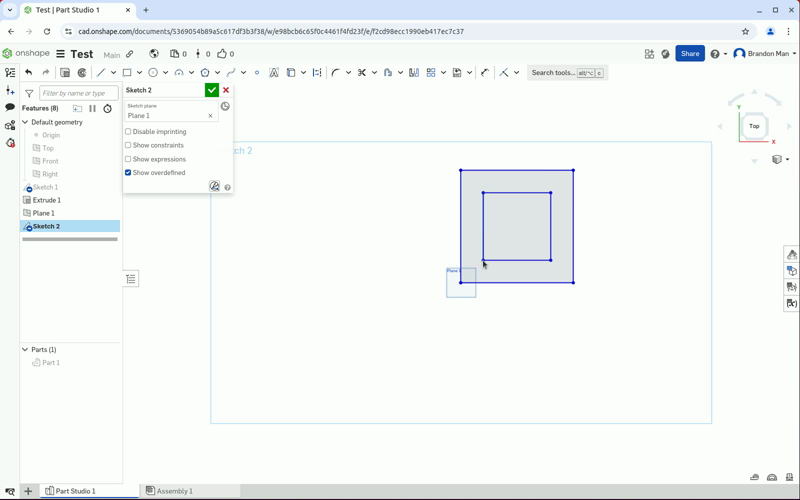
mouse_move(567, 259)
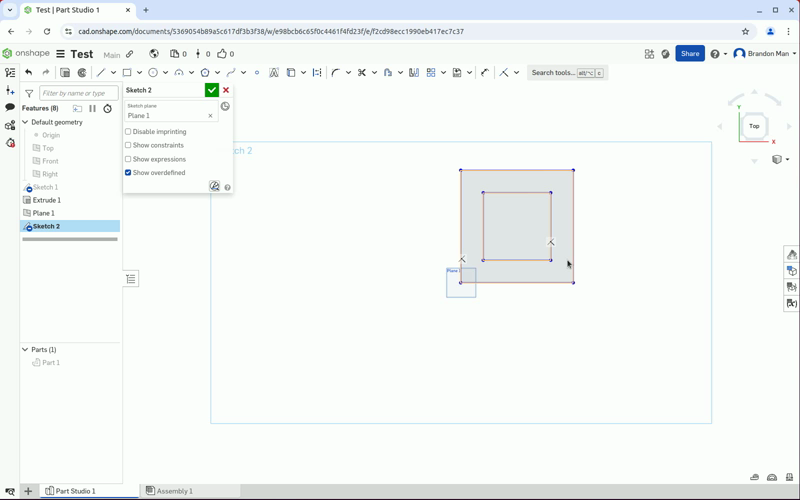
click(567, 259)
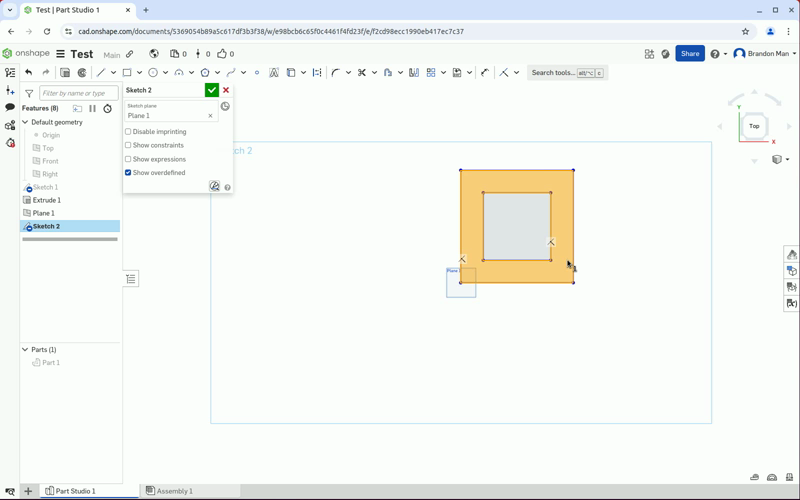
mouse_move(73, 352)
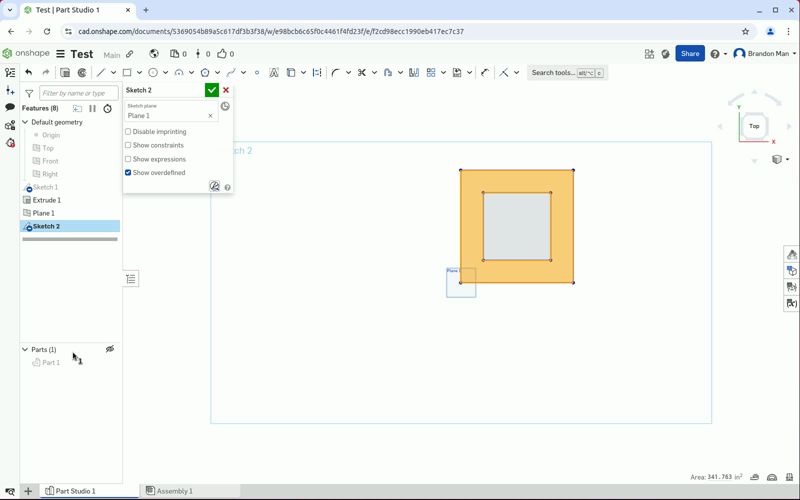
key(shift+y)
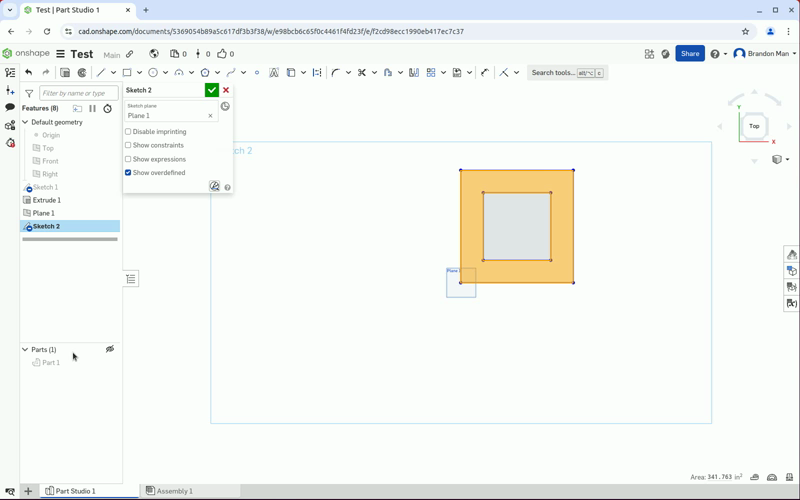
key(shift+e)
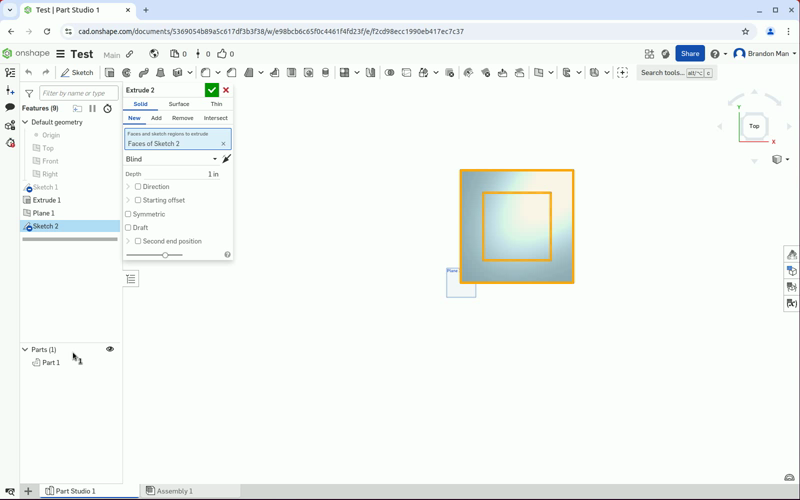
mouse_move(143, 106)
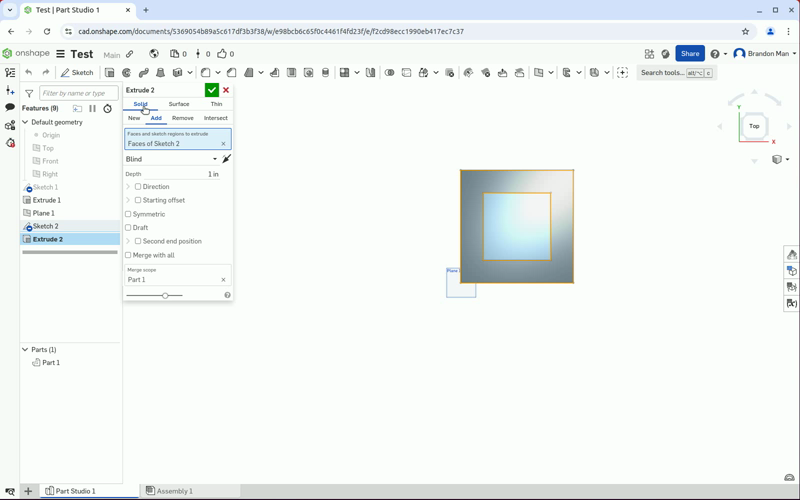
click(143, 106)
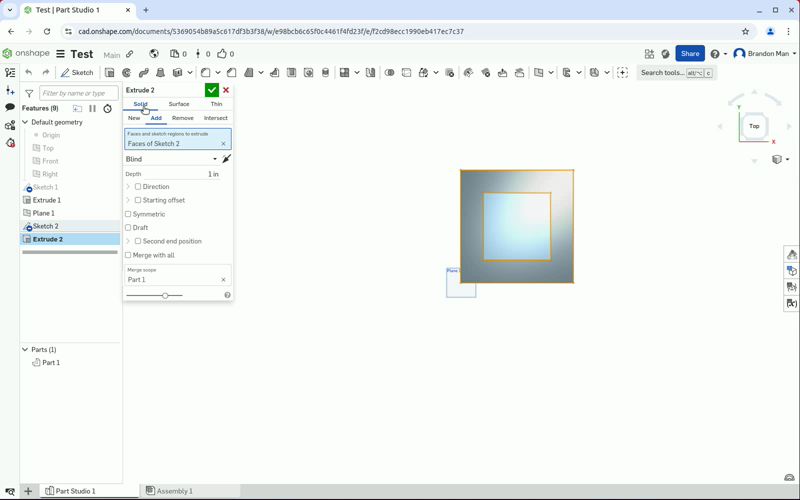
mouse_move(137, 120)
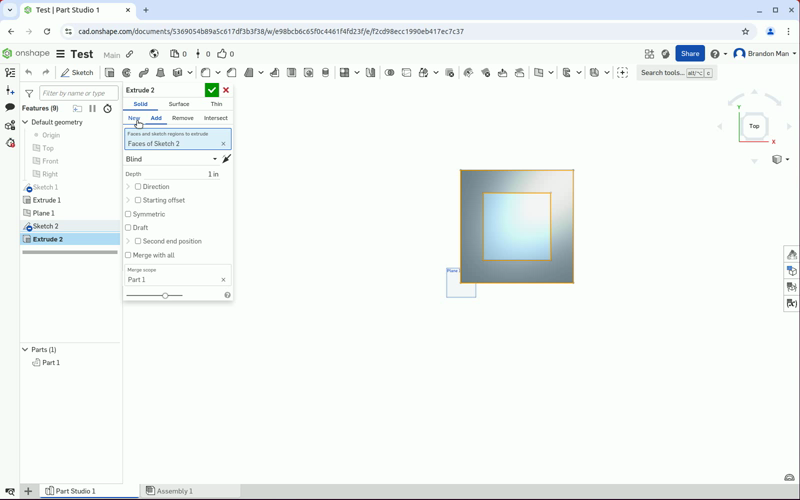
click(137, 120)
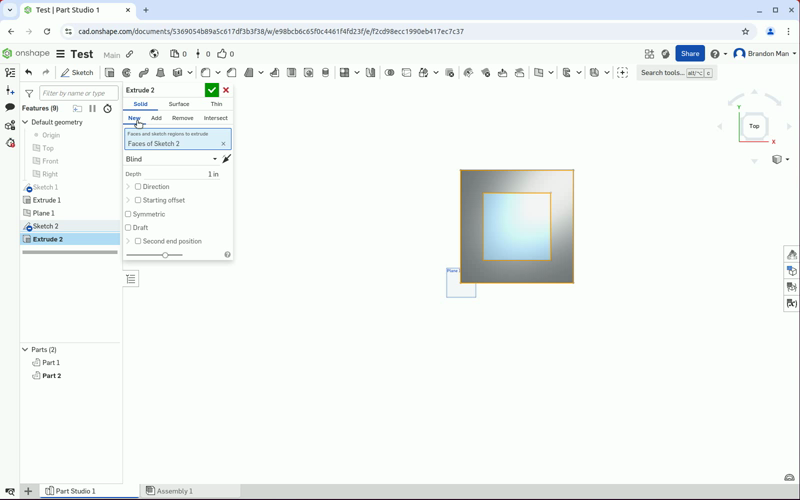
key(tab, 4)
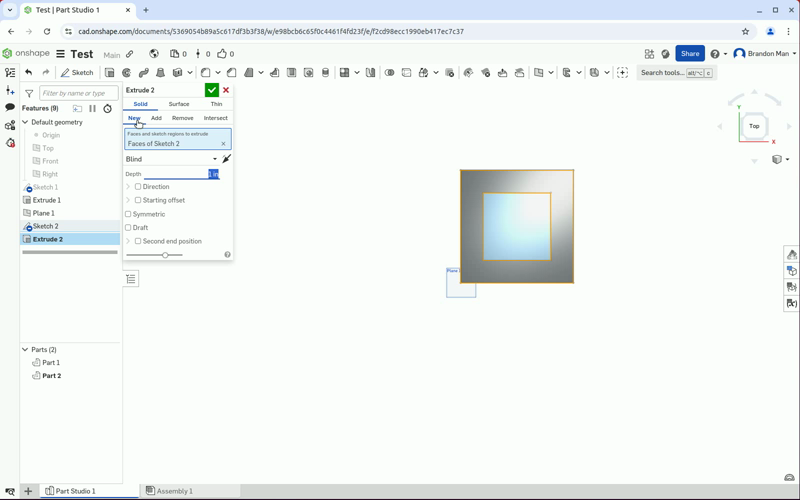
text(0.963)
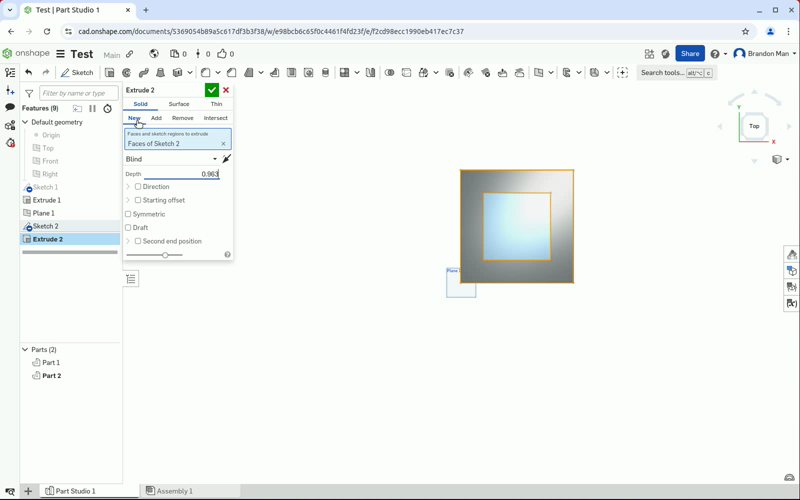
key(enter)
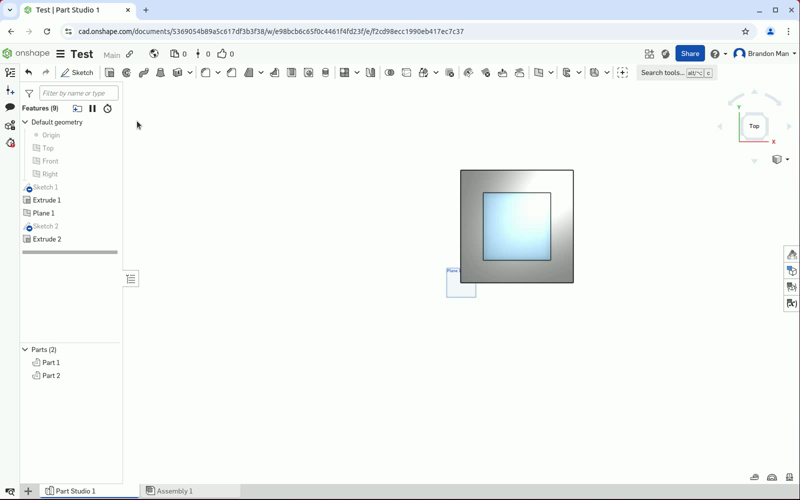
key(shift+h)
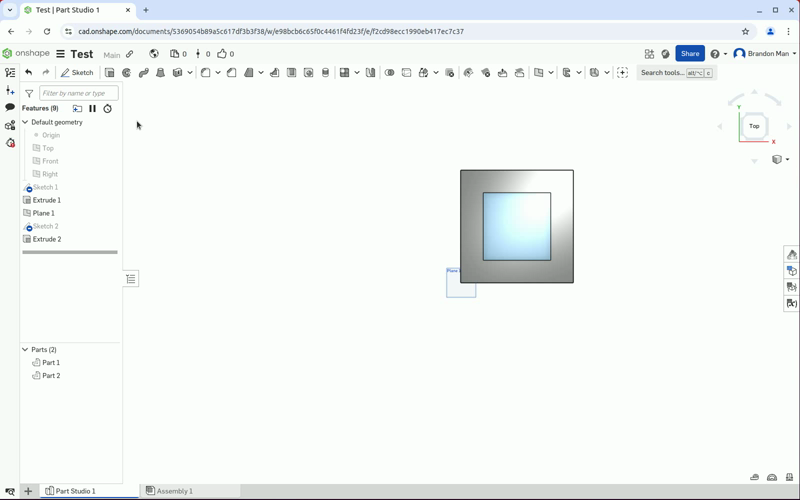
key(shift+h)
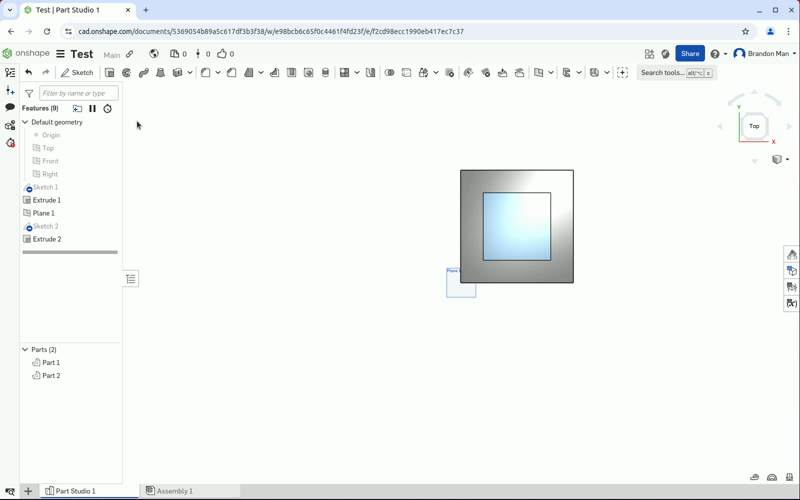
mouse_move(73, 189)
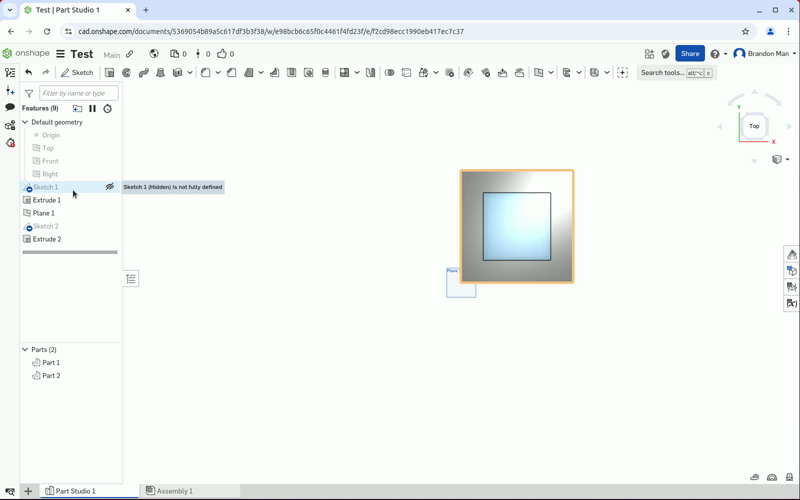
click(73, 189)
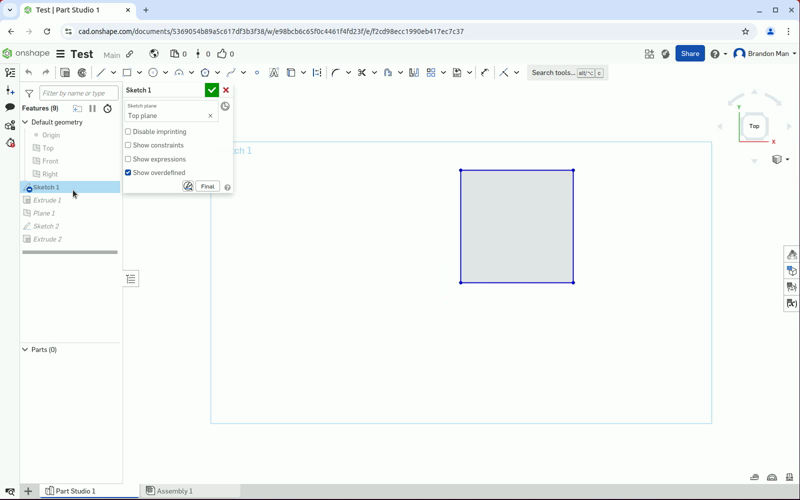
mouse_move(229, 92)
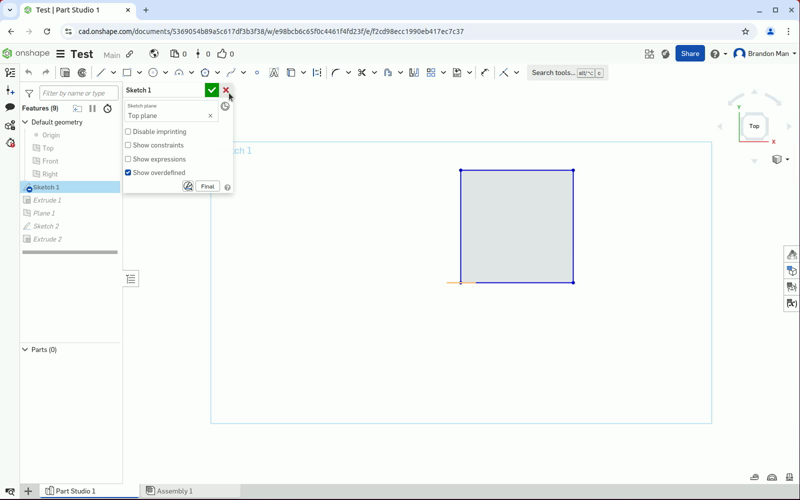
click(229, 92)
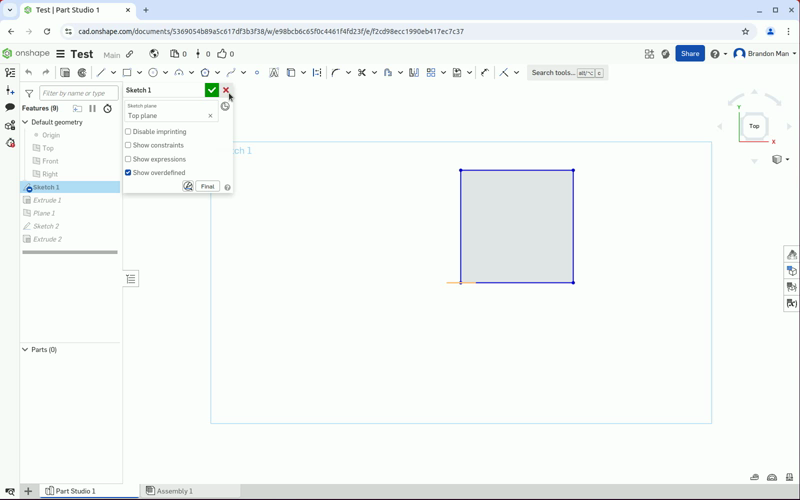
key(shift+s)
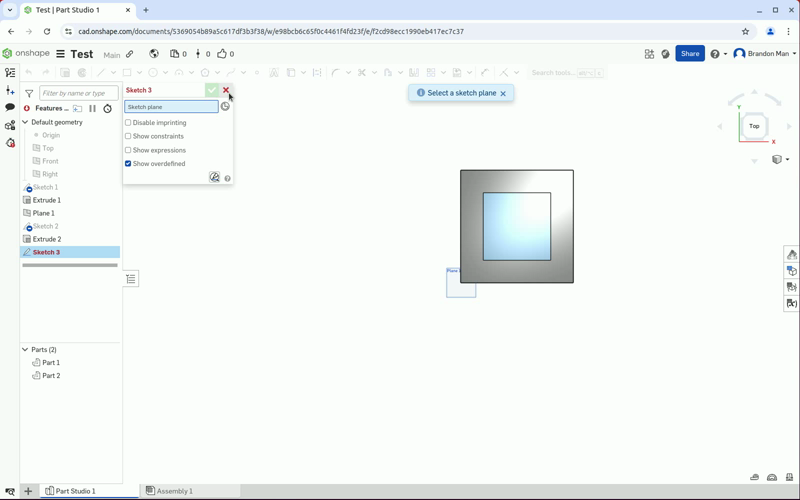
mouse_move(73, 215)
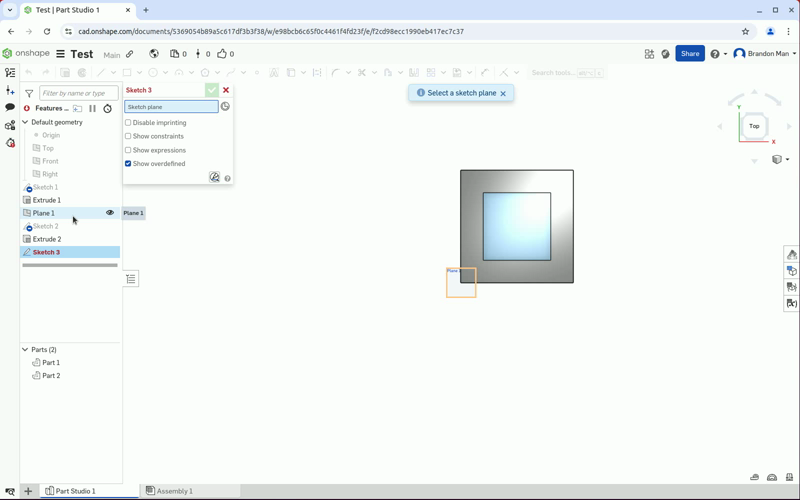
click(73, 215)
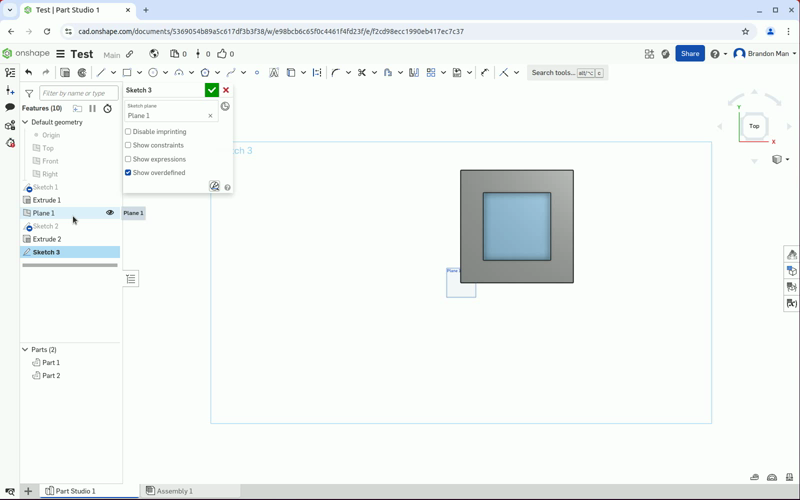
mouse_move(73, 352)
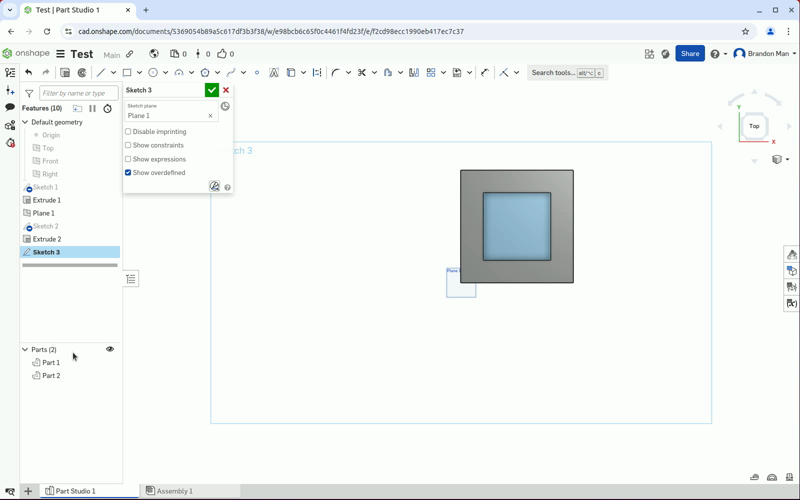
key(y)
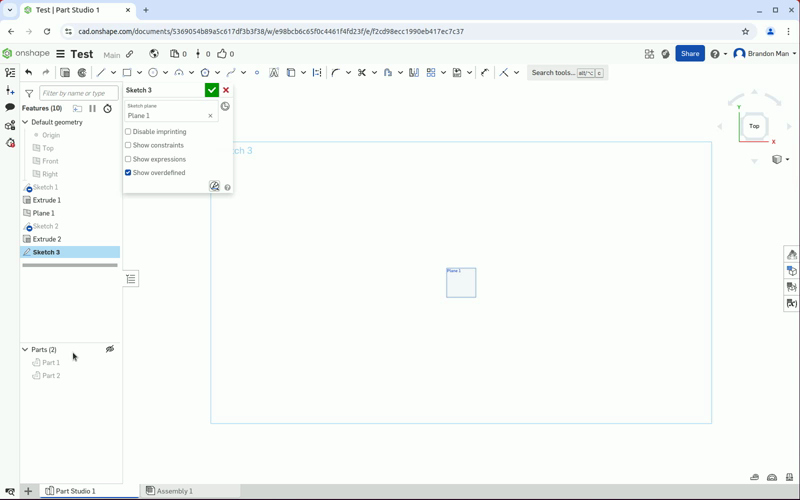
key(l)
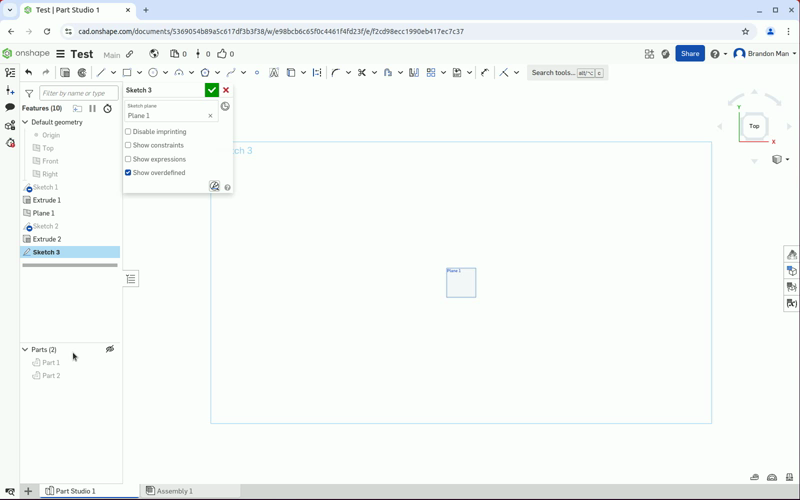
key_down(shift)
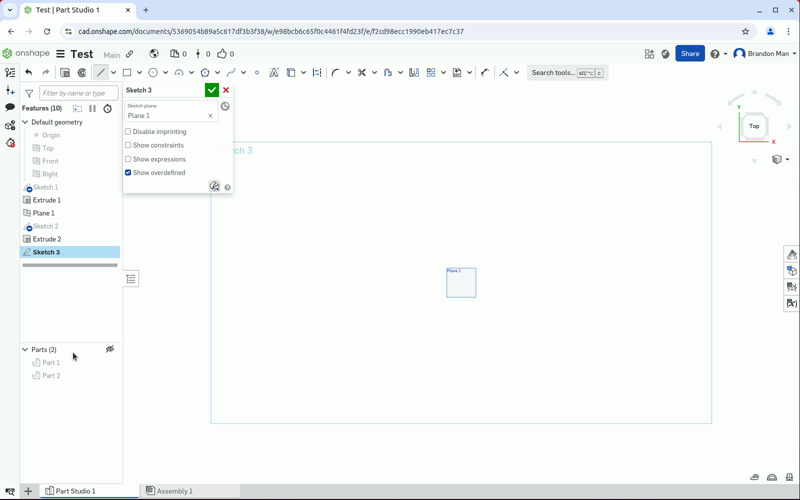
mouse_move(489, 254)
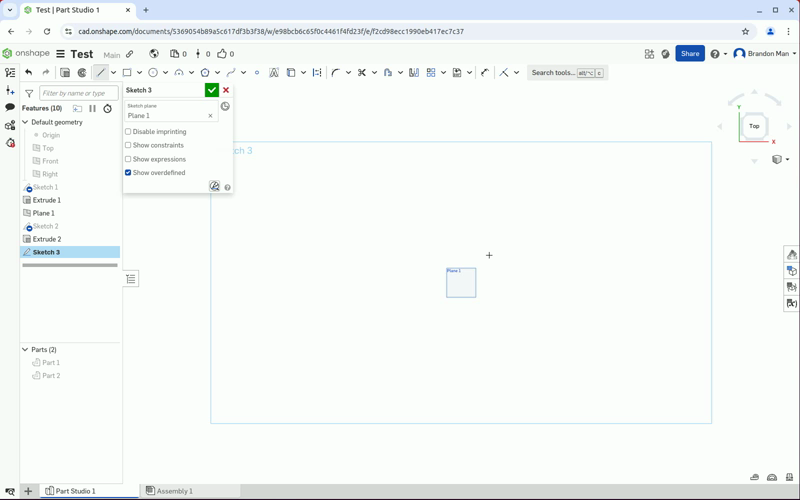
click(489, 254)
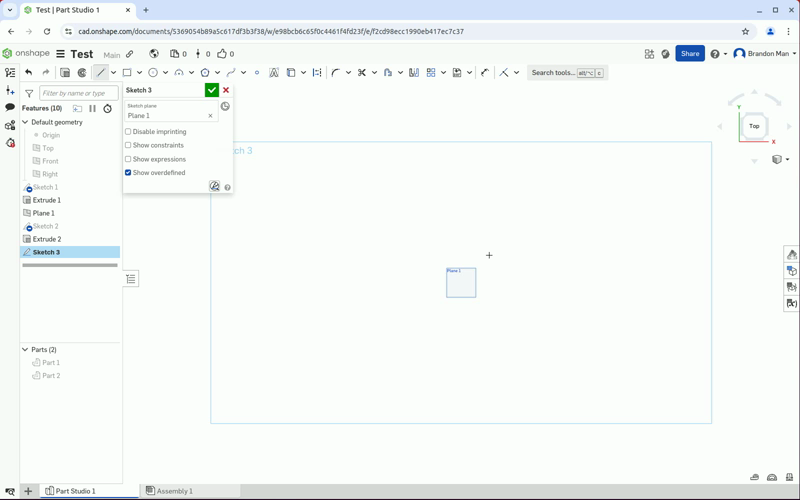
key_up(shift)
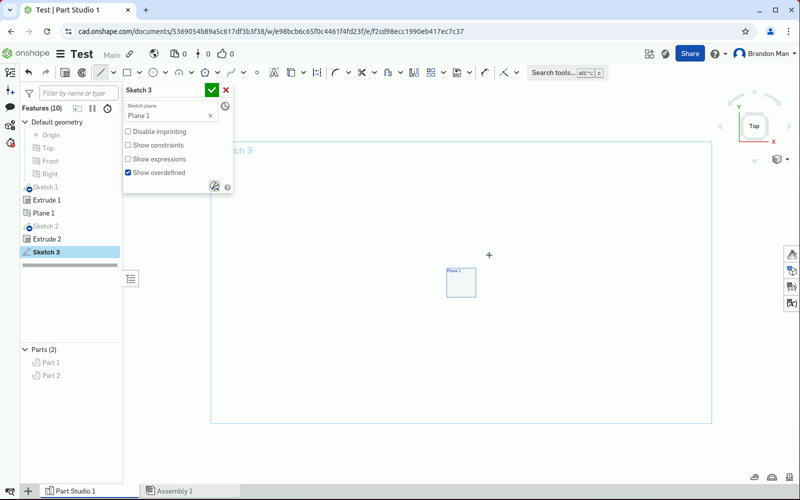
key_down(shift)
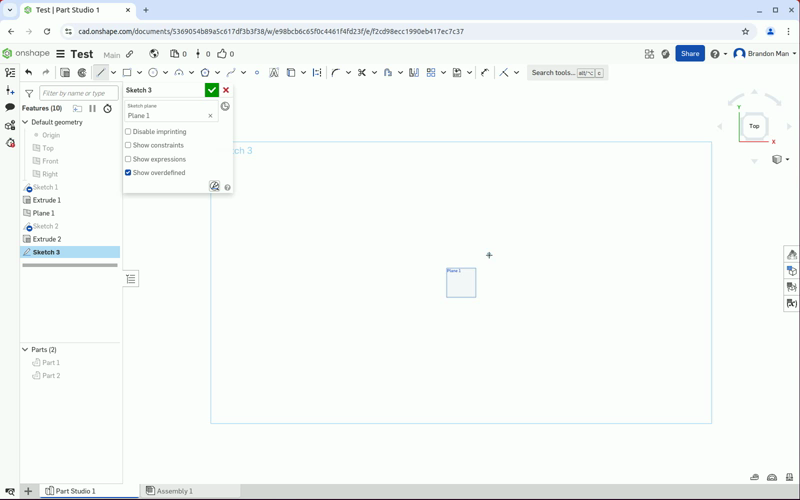
mouse_move(519, 254)
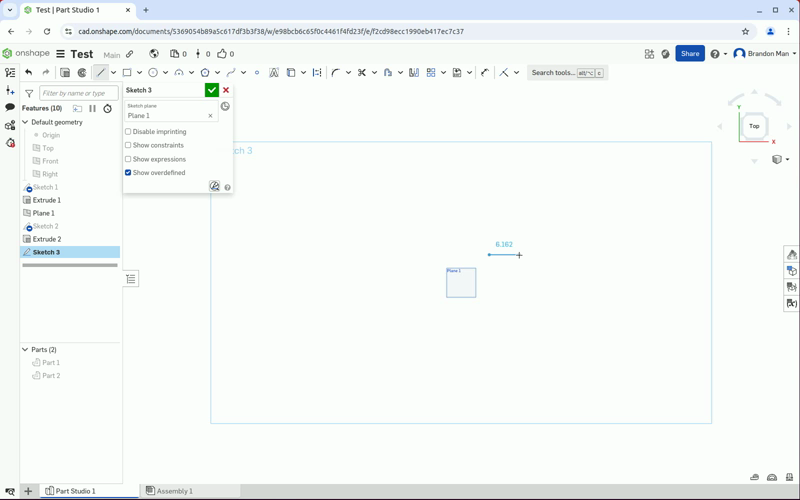
mouse_move(545, 254)
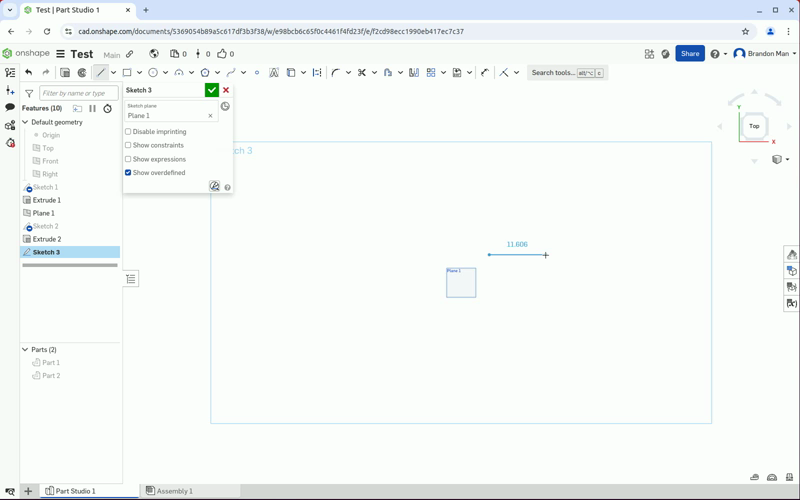
click(545, 254)
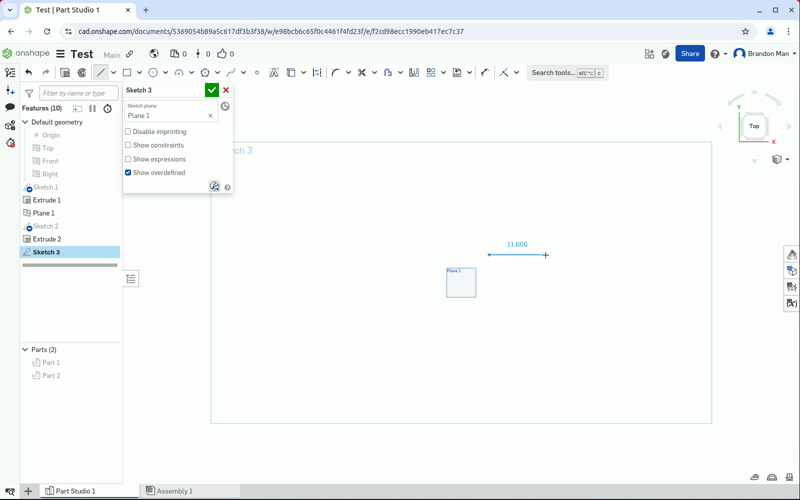
key_up(shift)
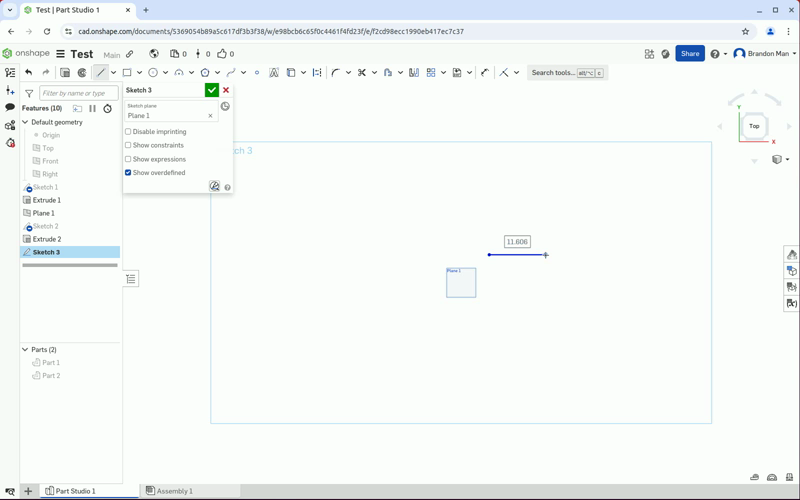
key_down(shift)
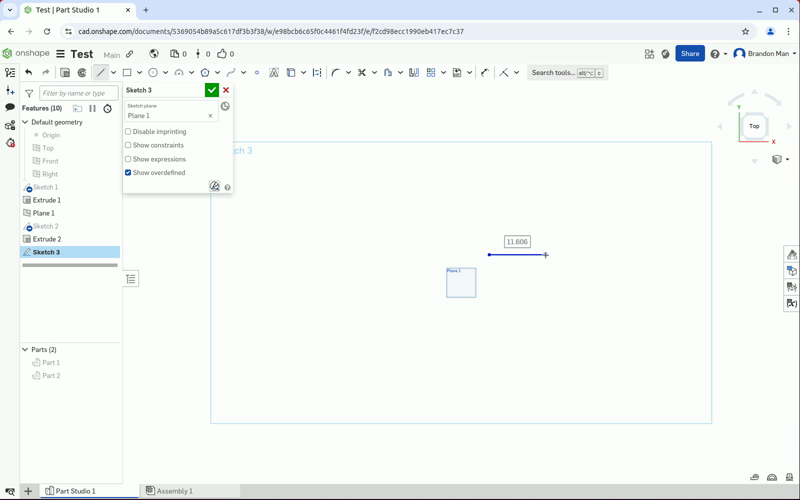
mouse_move(575, 254)
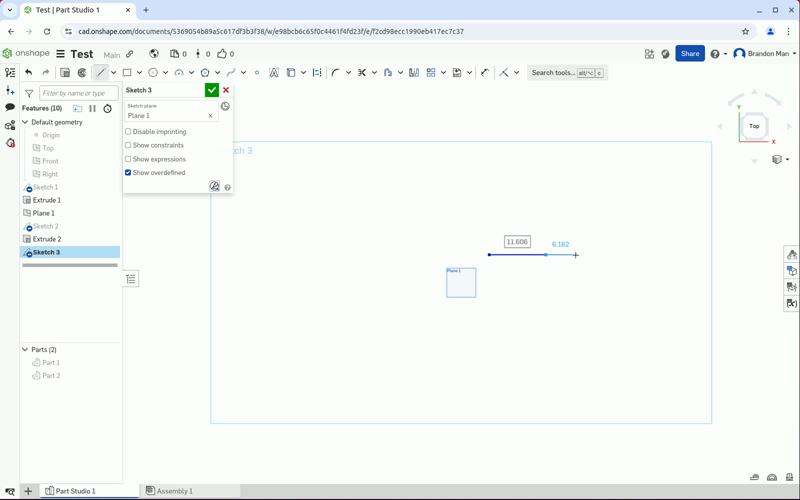
mouse_move(545, 198)
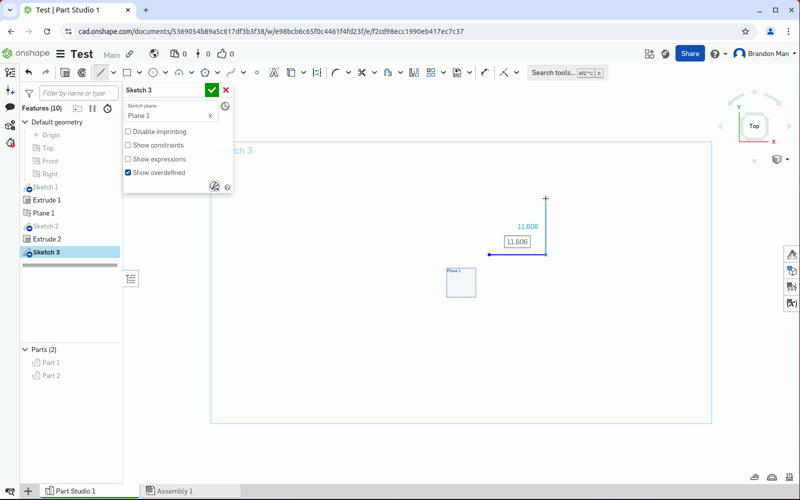
click(545, 198)
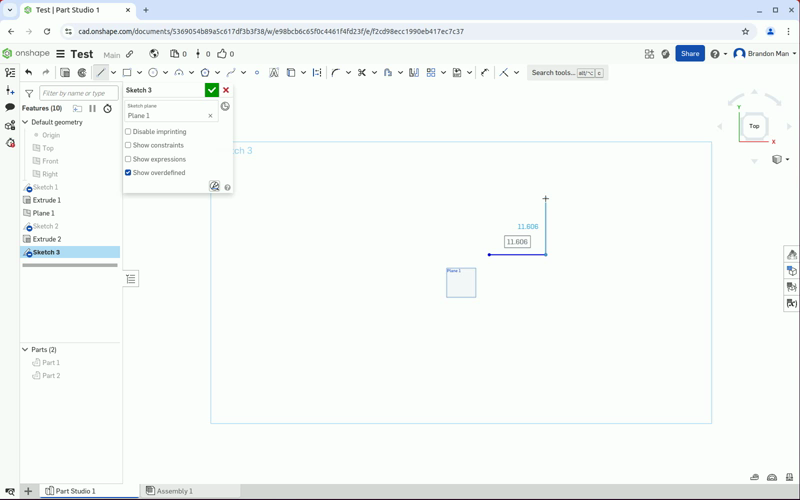
key_up(shift)
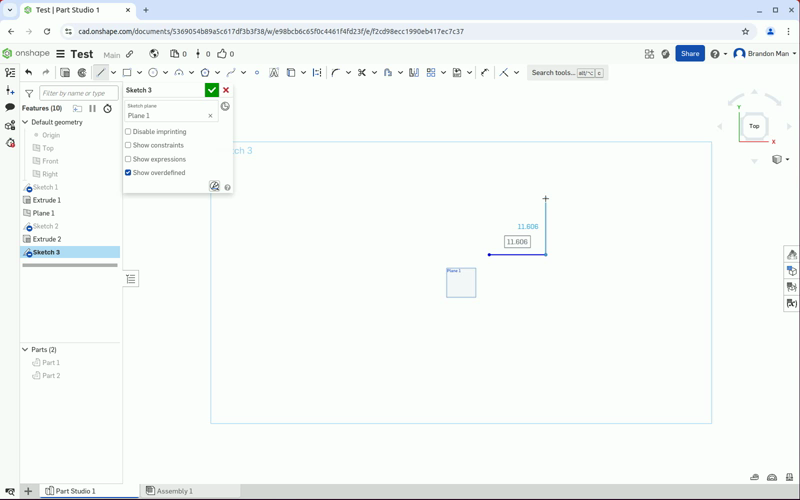
key_down(shift)
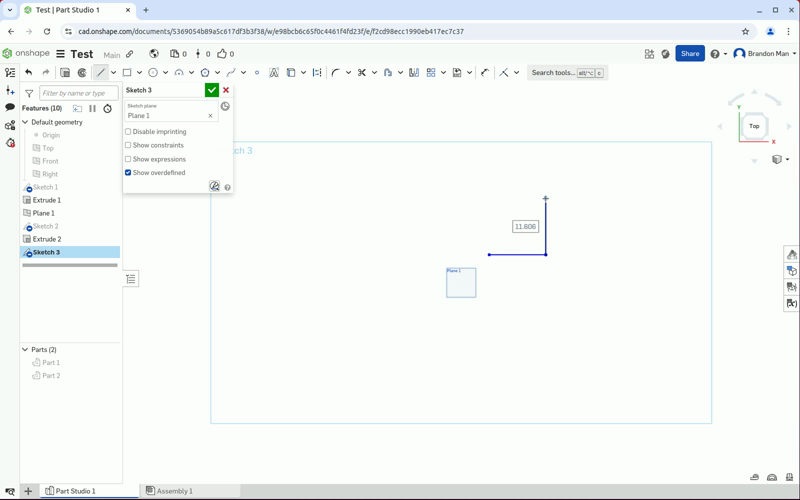
mouse_move(575, 198)
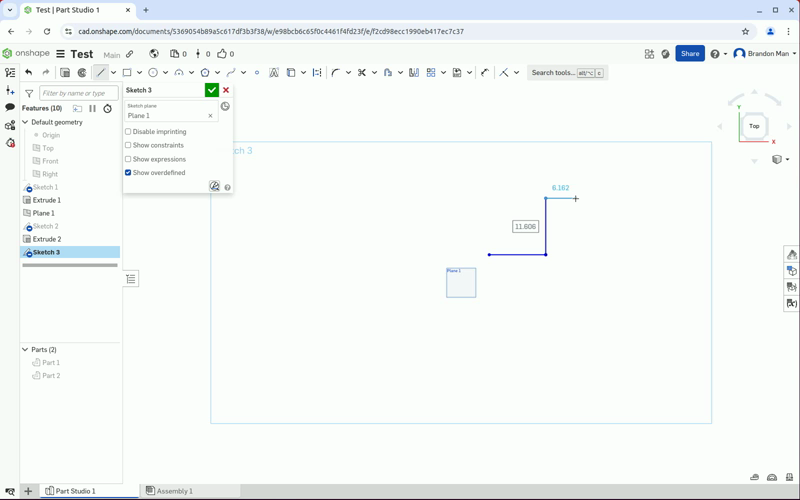
mouse_move(489, 198)
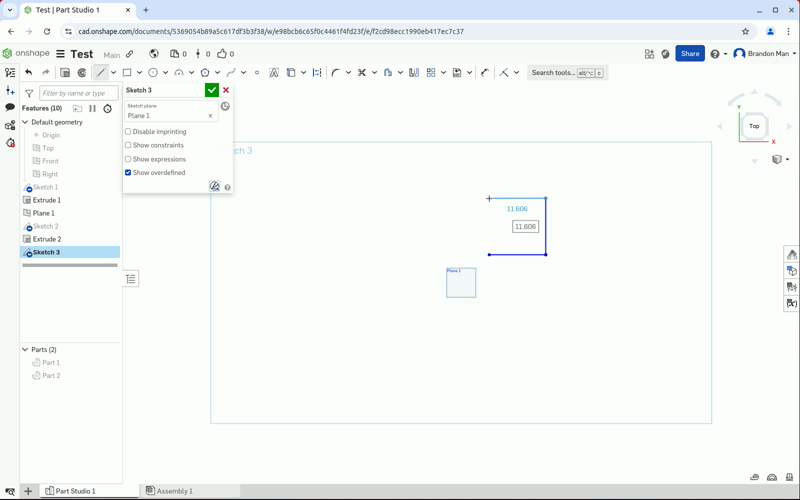
click(489, 198)
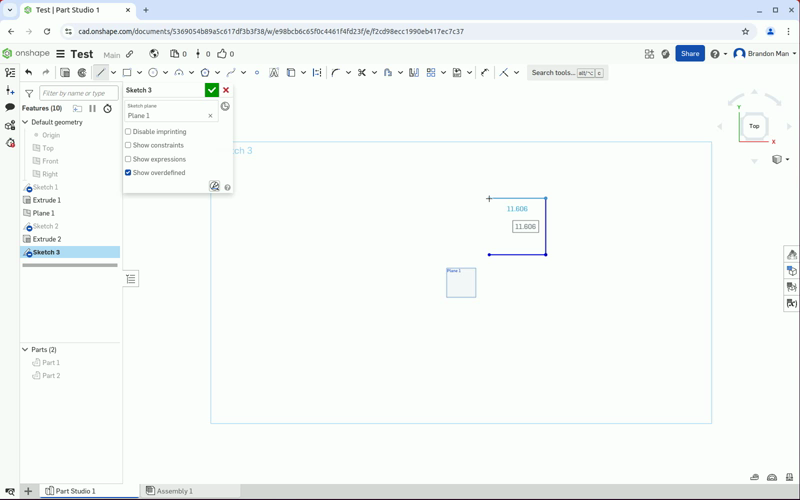
key_up(shift)
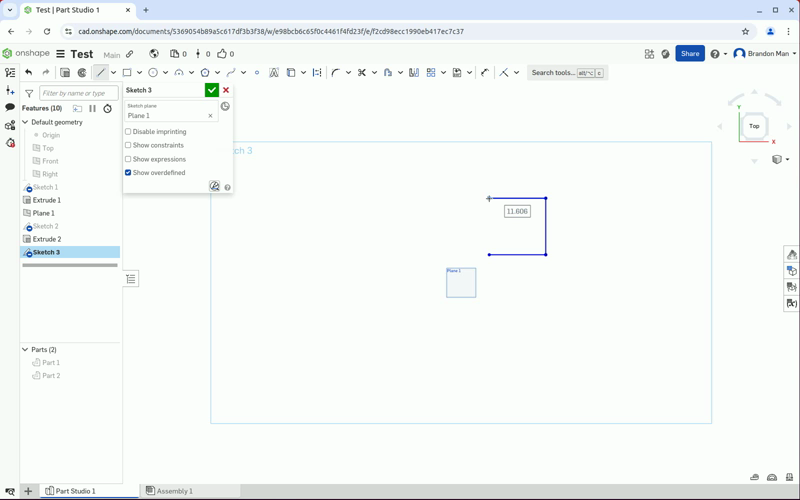
mouse_move(519, 198)
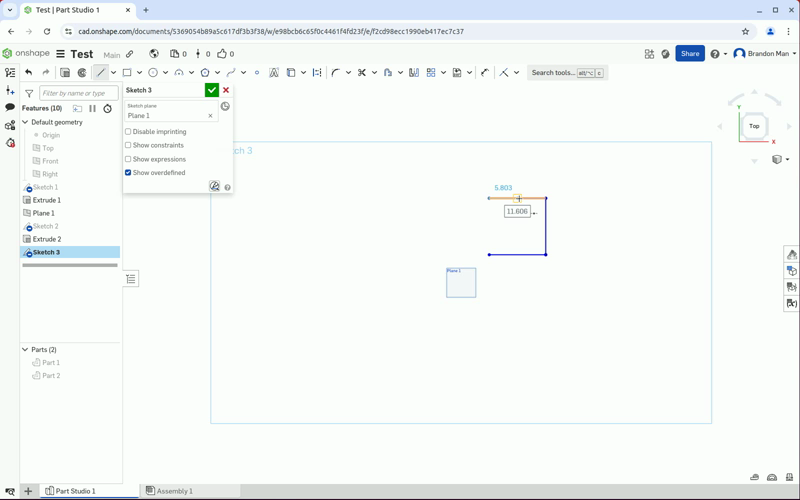
key_down(shift)
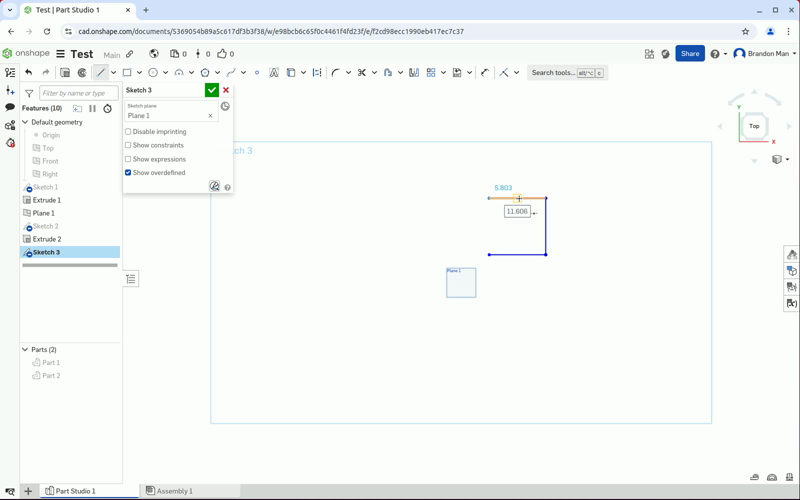
mouse_move(489, 254)
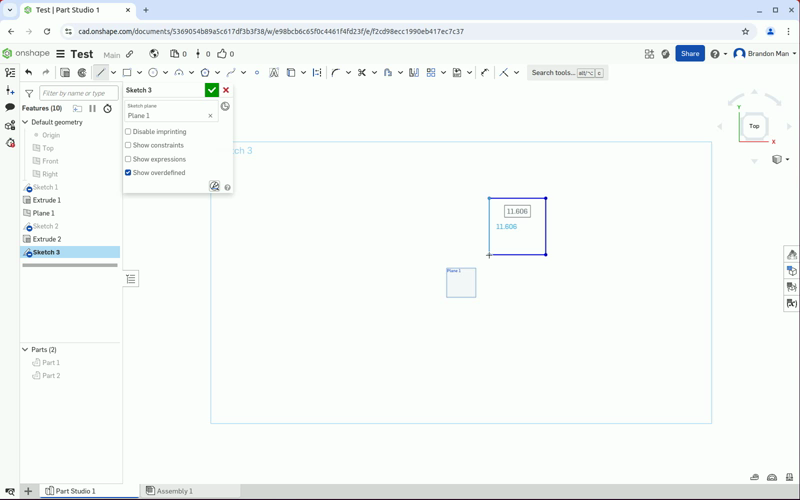
key_up(shift)
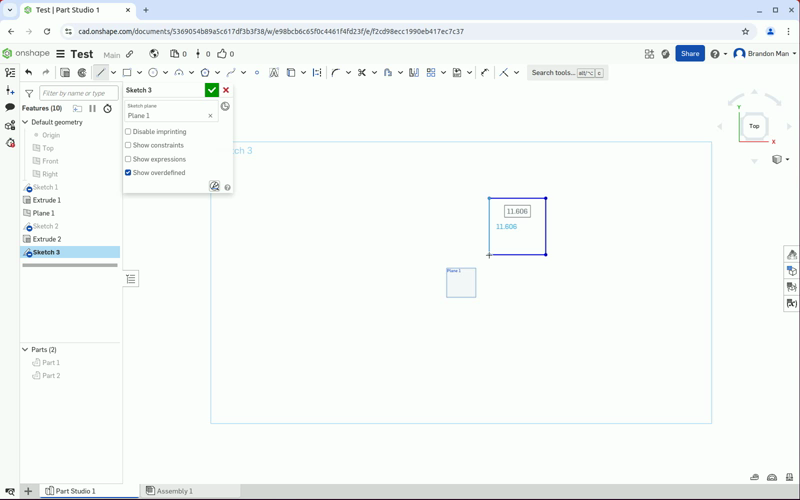
click(489, 254)
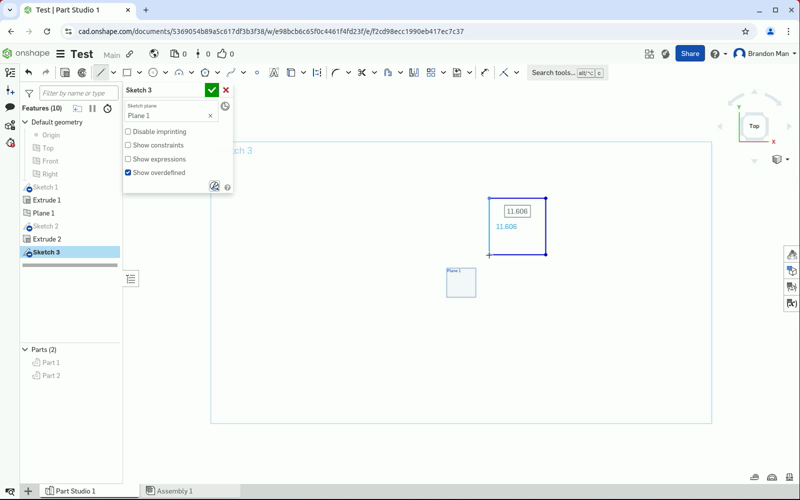
key(esc)
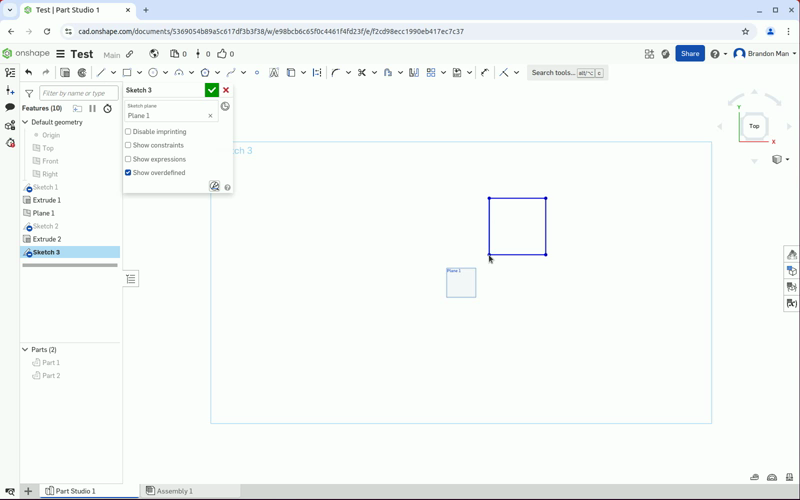
mouse_move(532, 205)
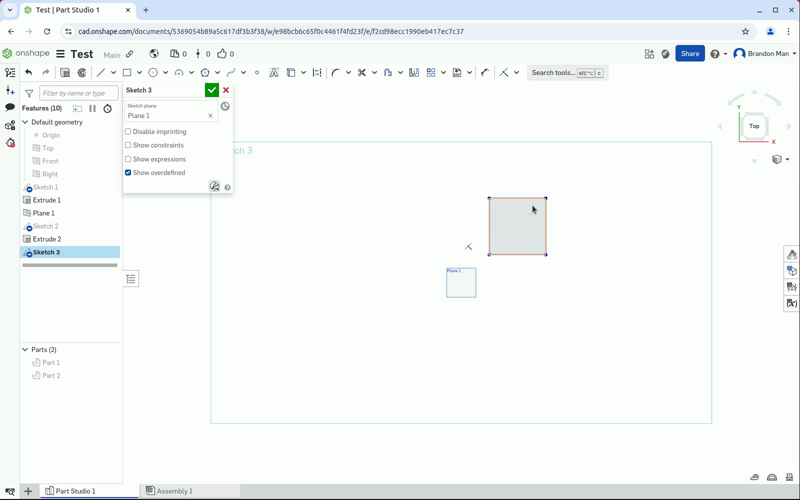
click(532, 205)
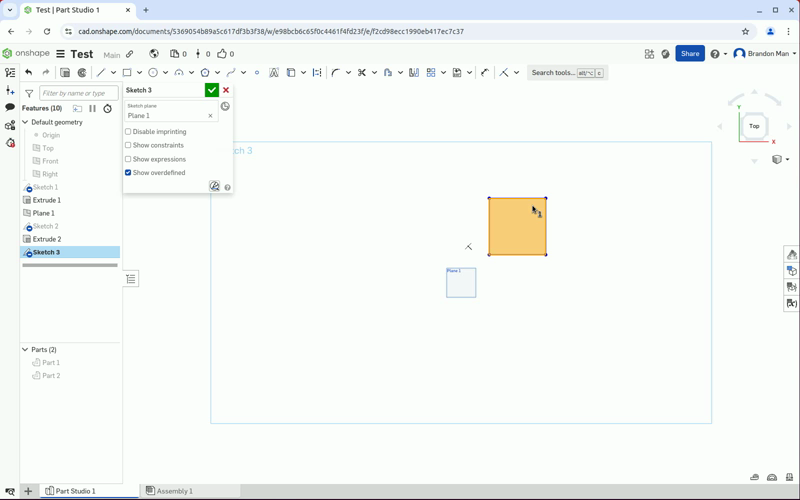
mouse_move(73, 352)
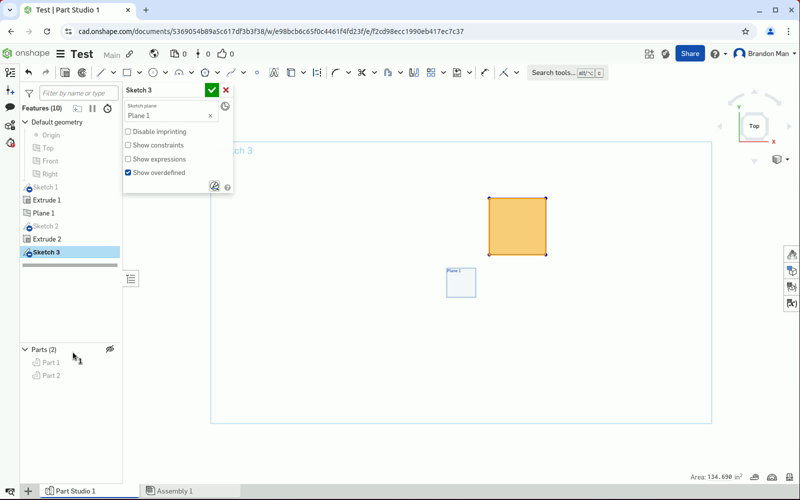
key(shift+y)
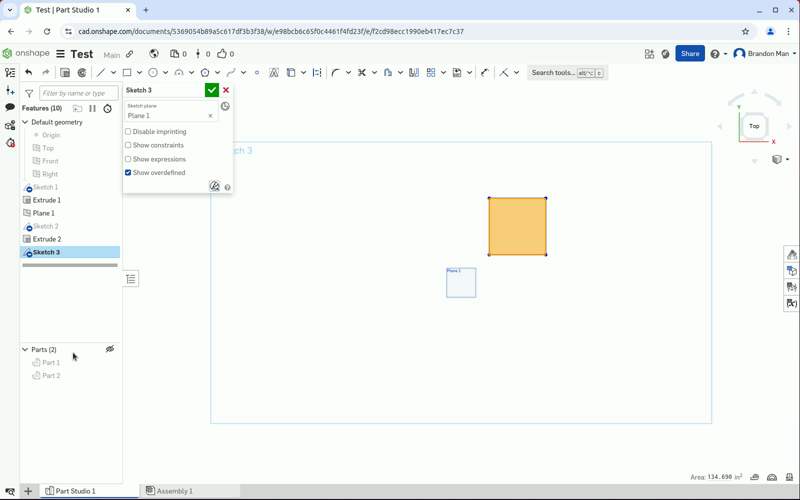
key(shift+e)
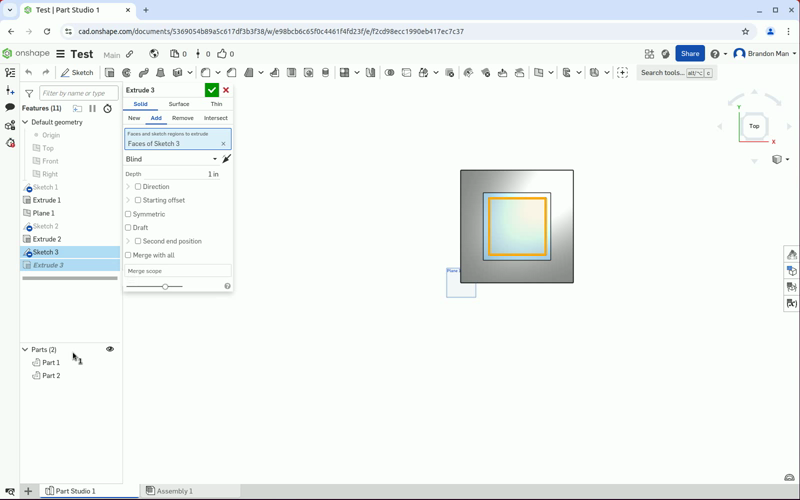
mouse_move(143, 106)
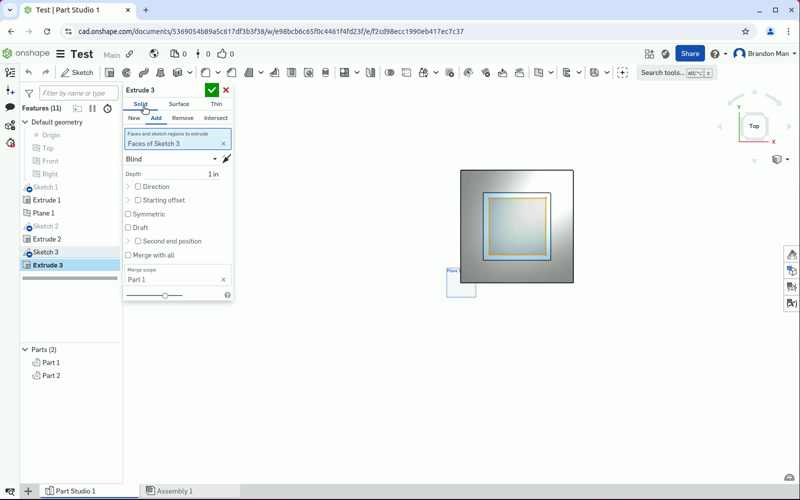
click(143, 106)
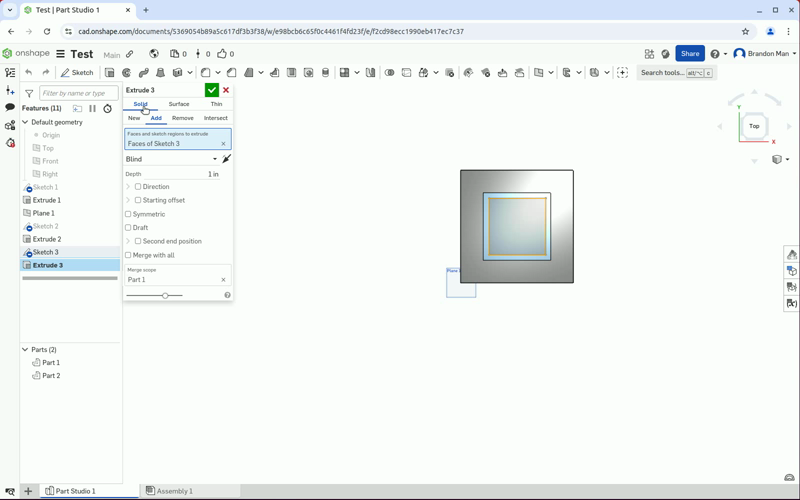
mouse_move(137, 120)
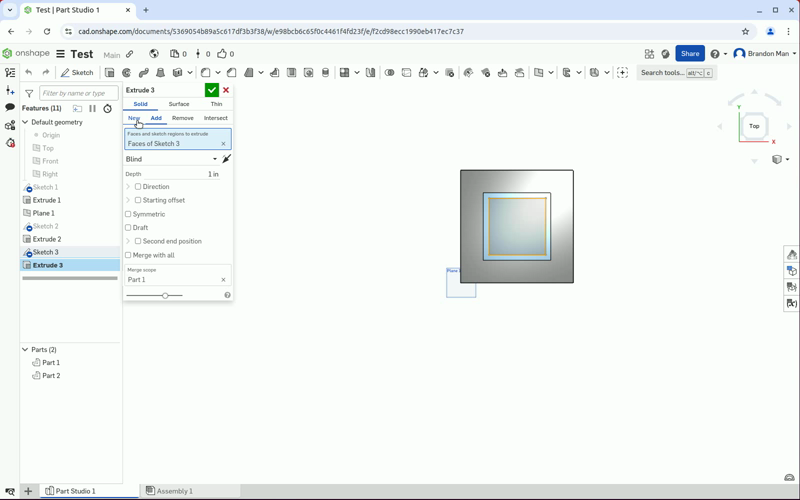
click(137, 120)
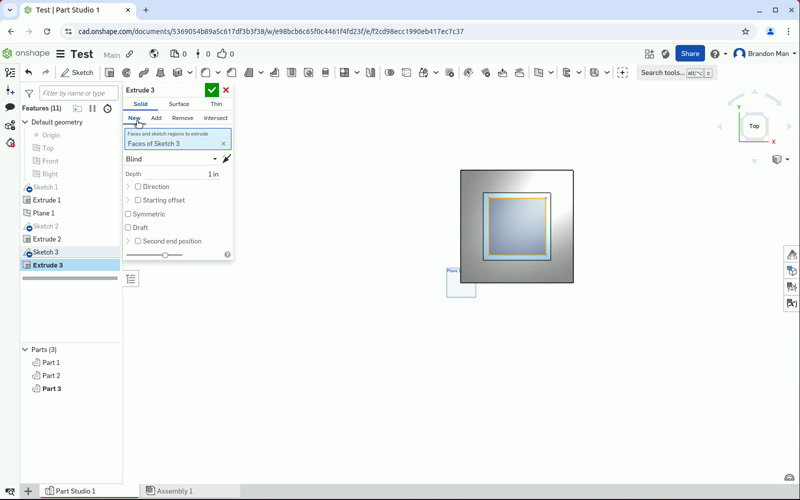
key(tab, 4)
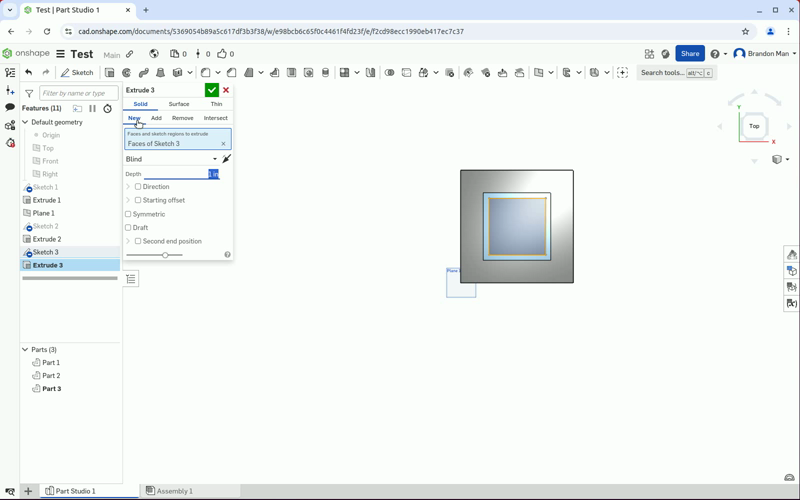
text(0.963)
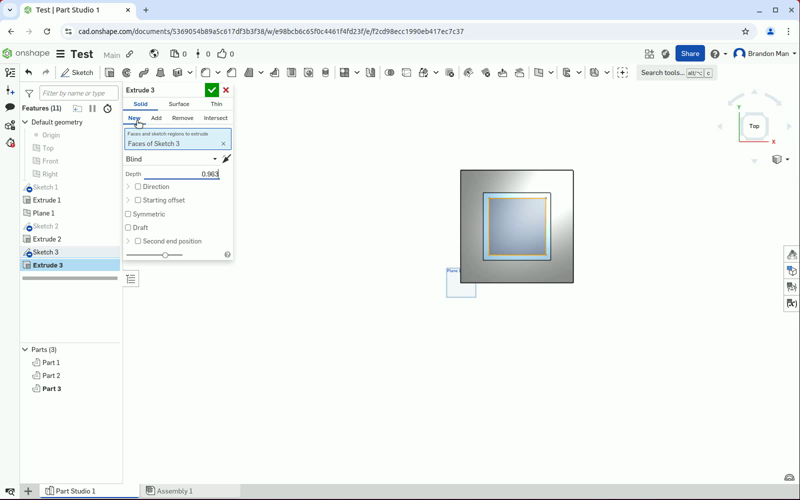
key(enter)
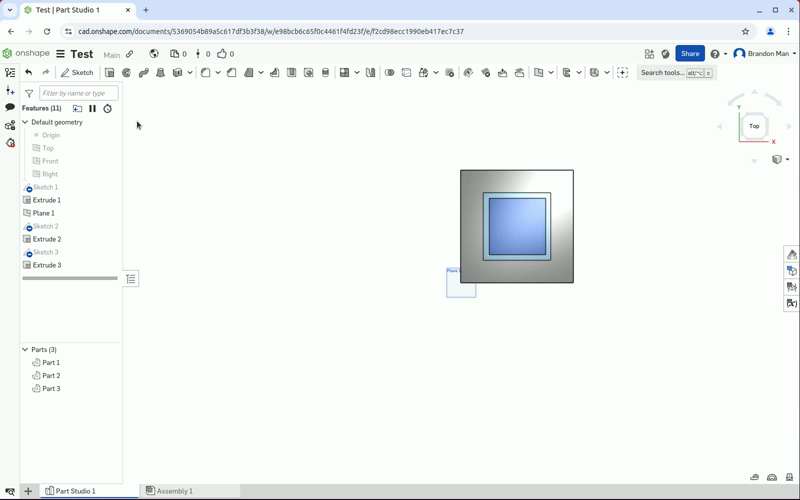
key(shift+h)
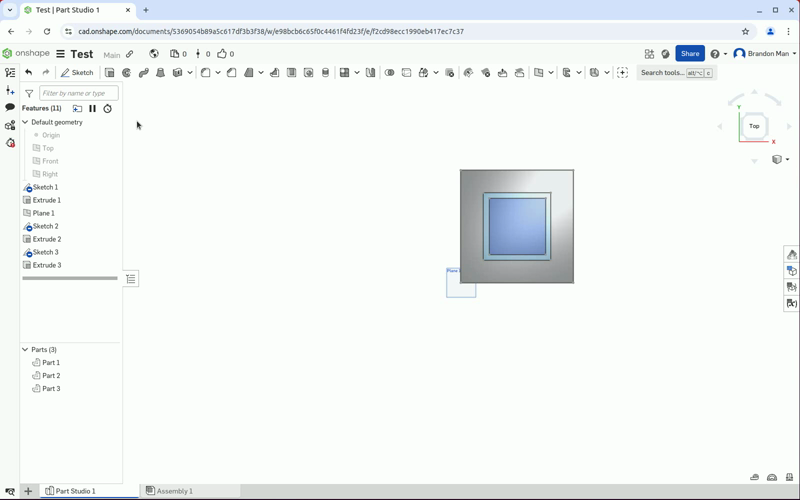
key(shift+h)
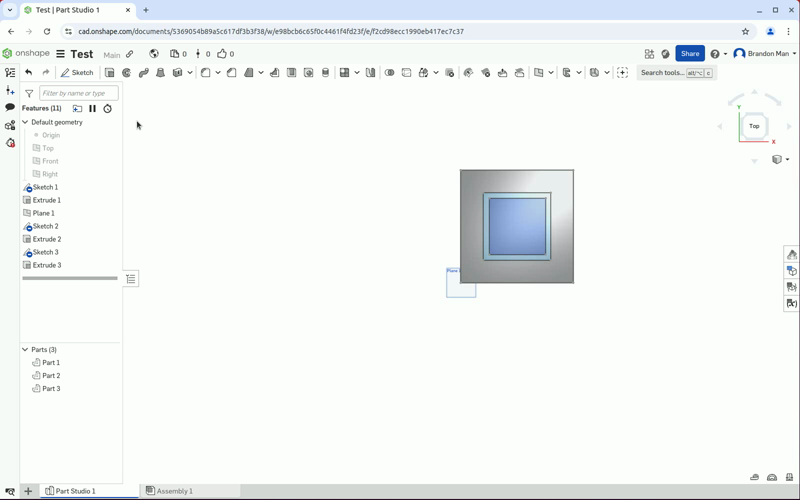
key(shift+7)
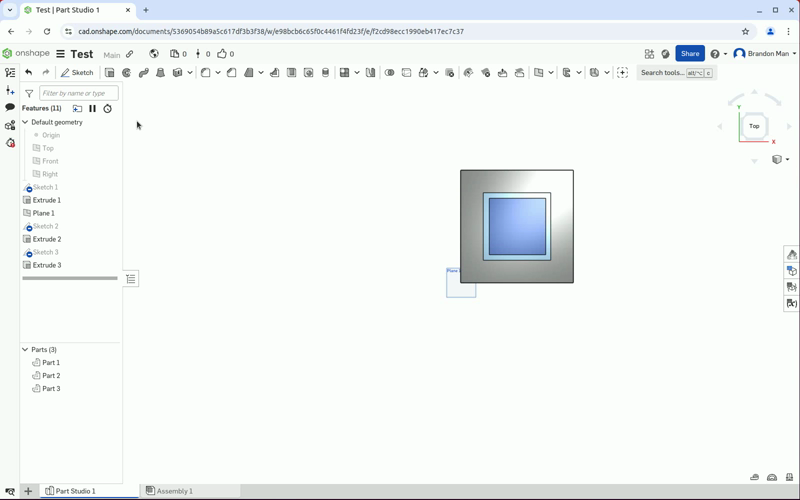
key(up, 3)
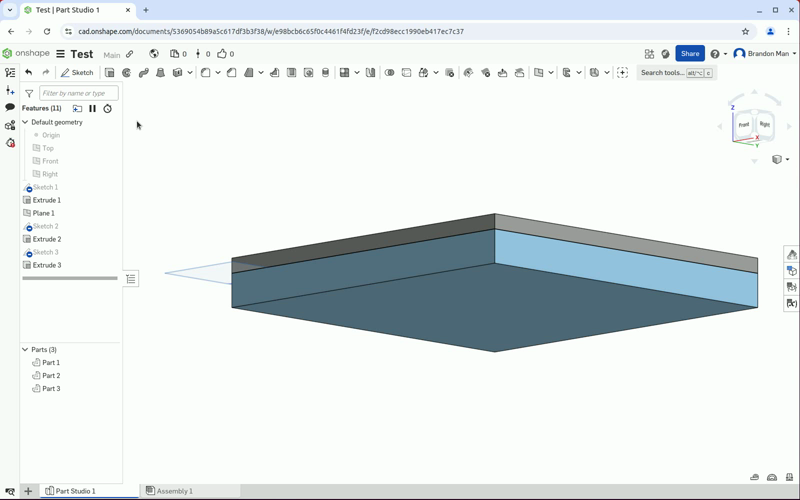
key(left, 3)
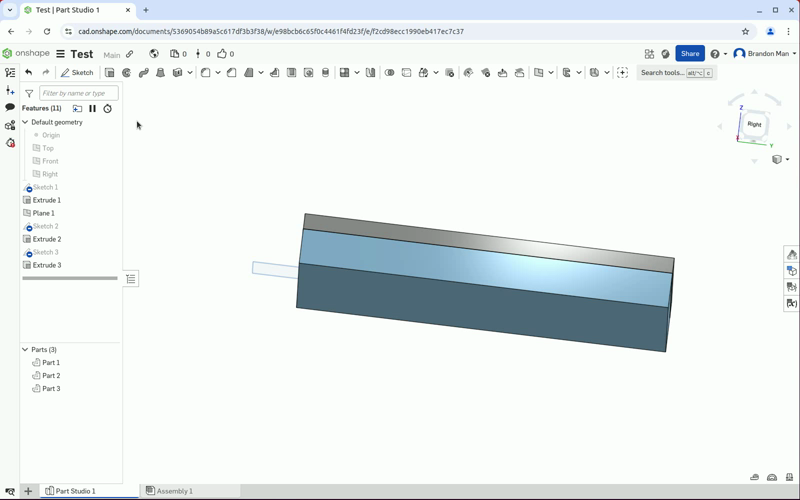
key(right, 3)
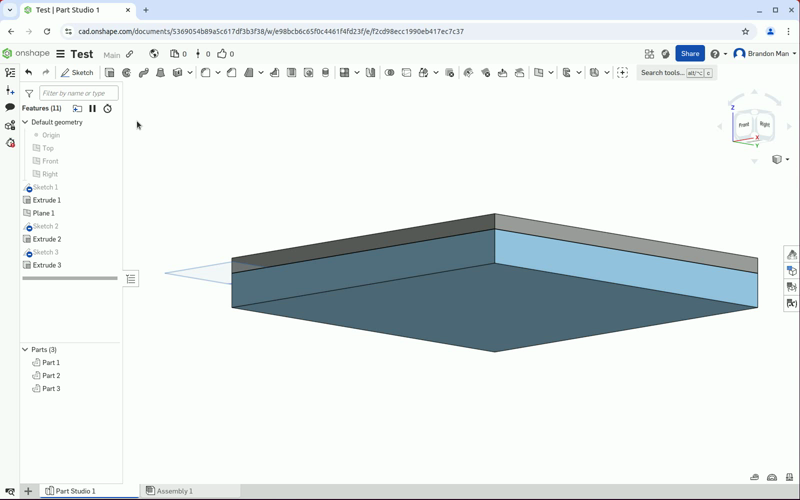
key(down, 3)
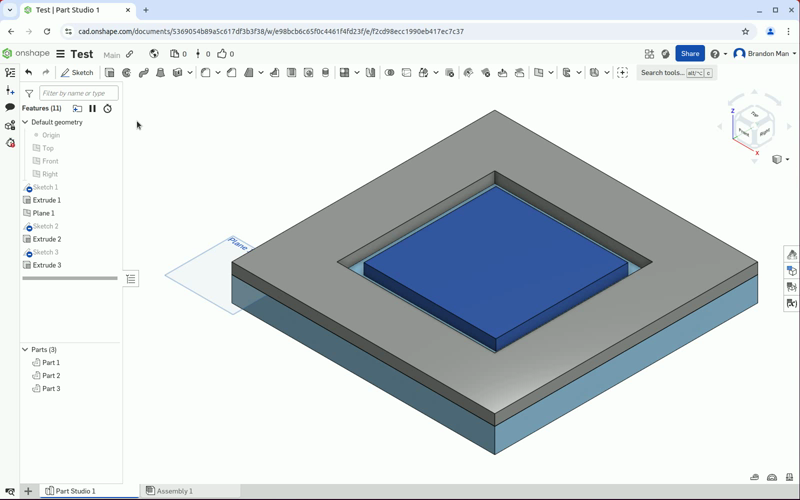
mouse_move(73, 189)
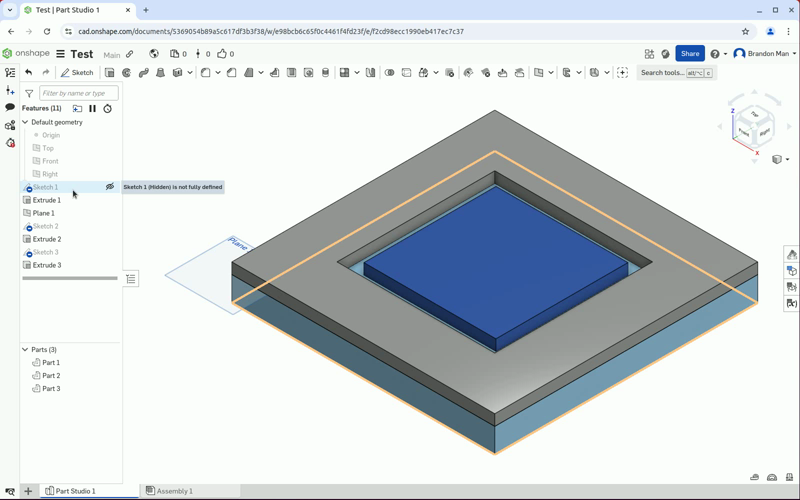
click(73, 189)